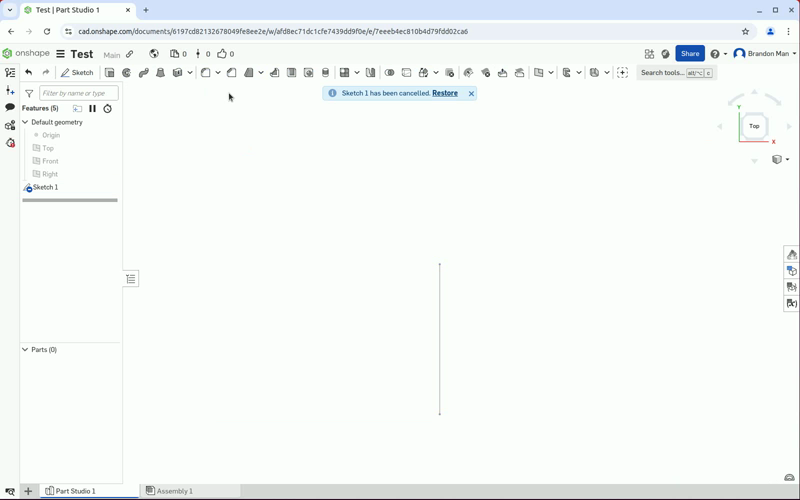
key(shift+h)
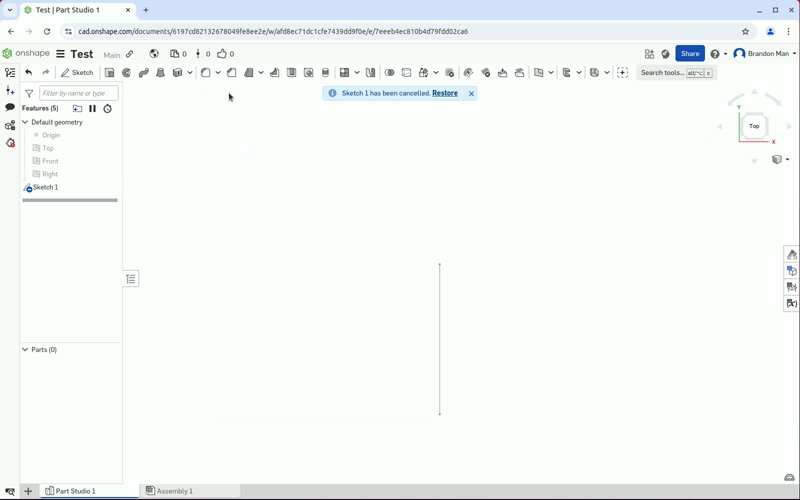
key(shift+s)
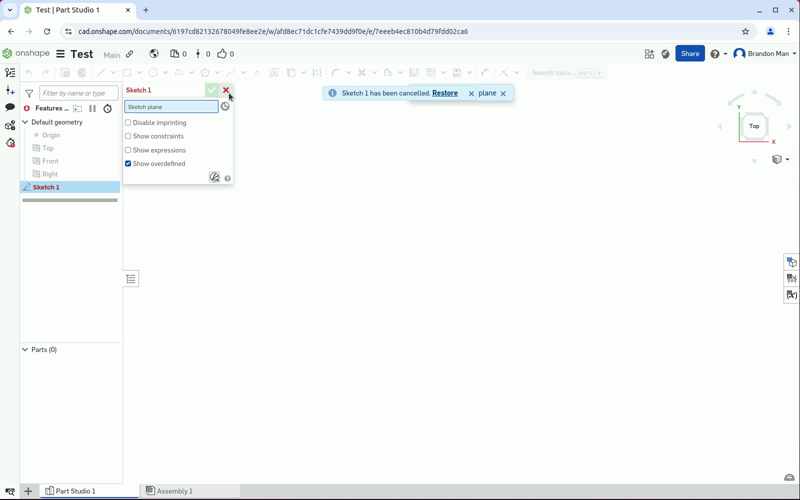
mouse_move(73, 150)
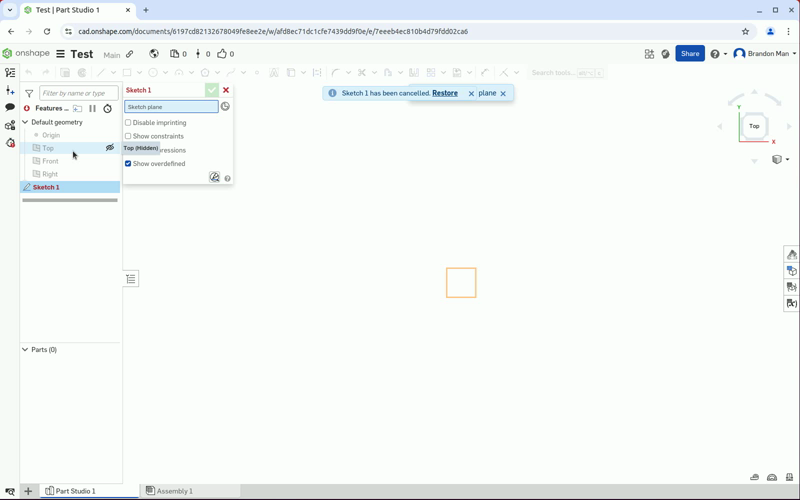
click(73, 150)
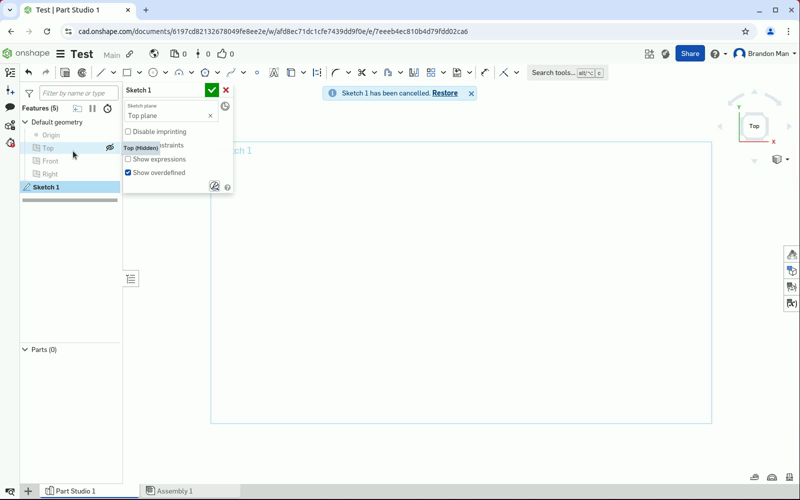
mouse_move(73, 352)
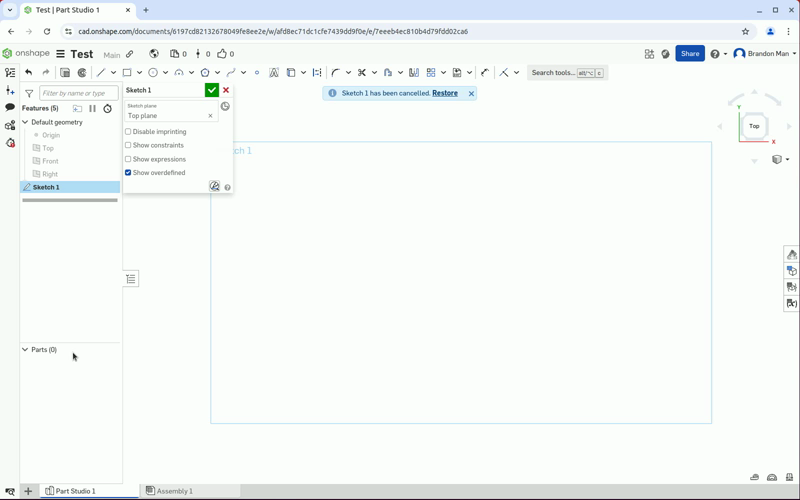
key(y)
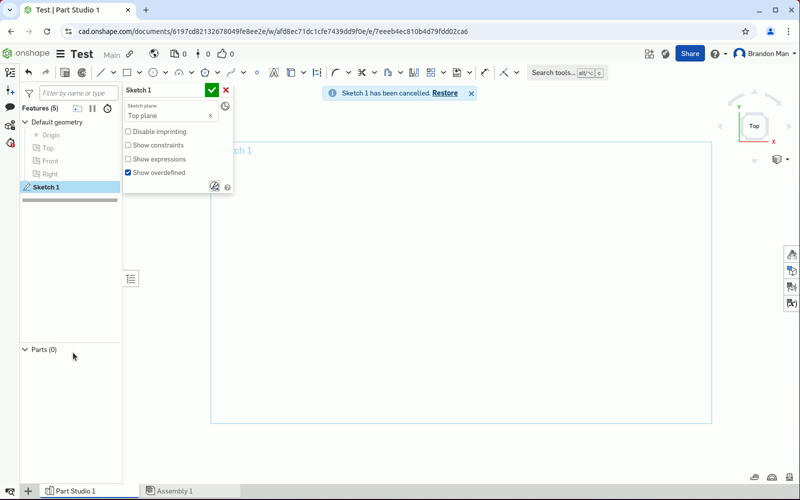
key(l)
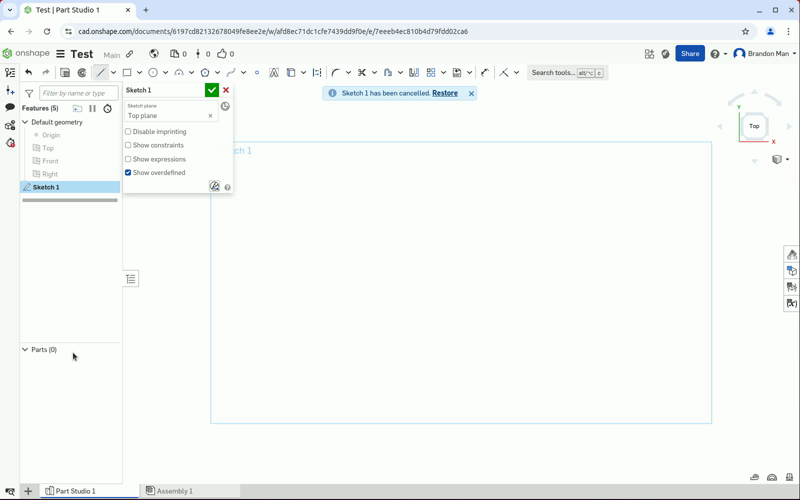
key_down(shift)
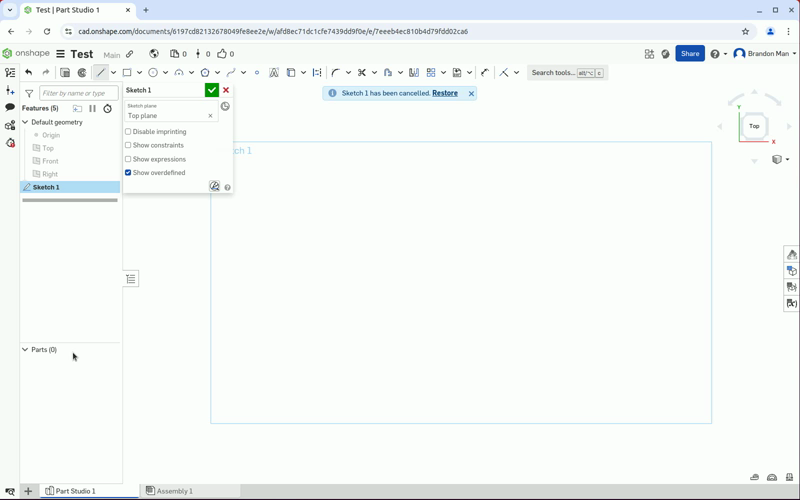
mouse_move(348, 336)
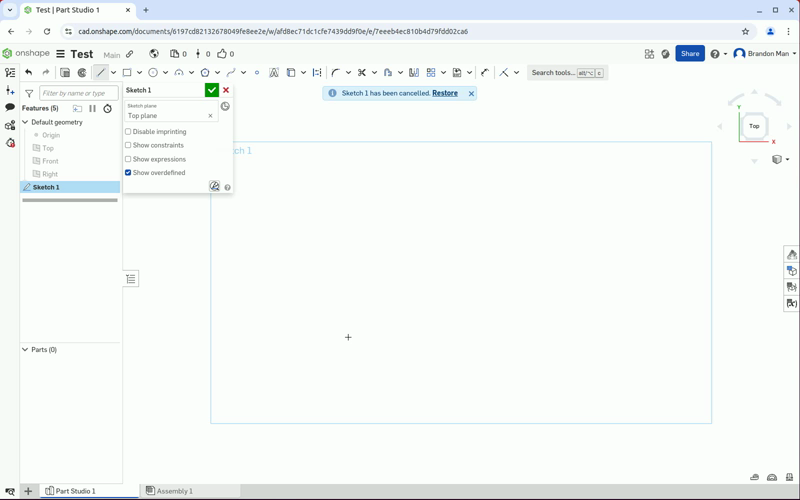
click(348, 336)
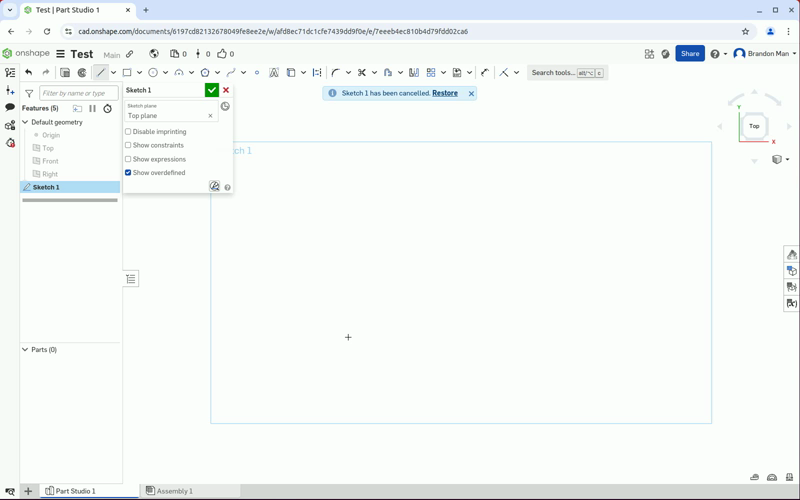
key_up(shift)
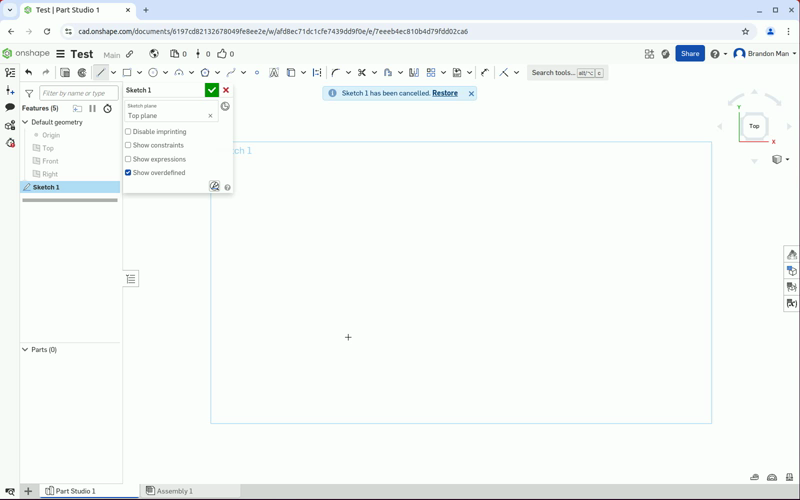
key_down(shift)
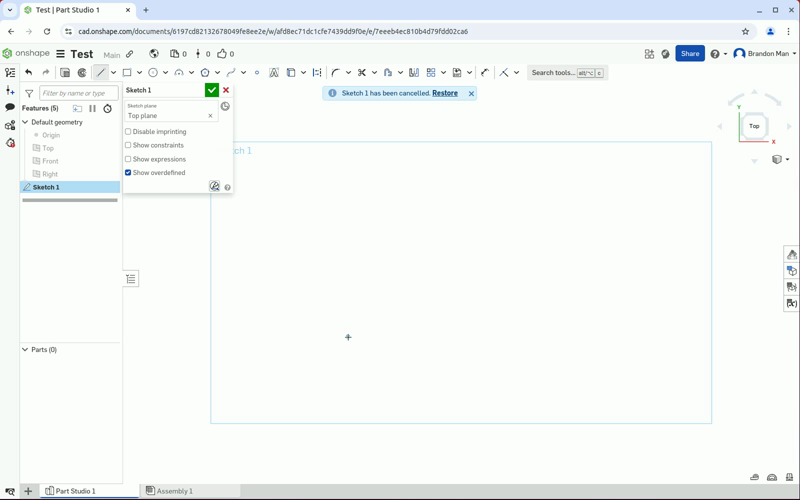
mouse_move(572, 336)
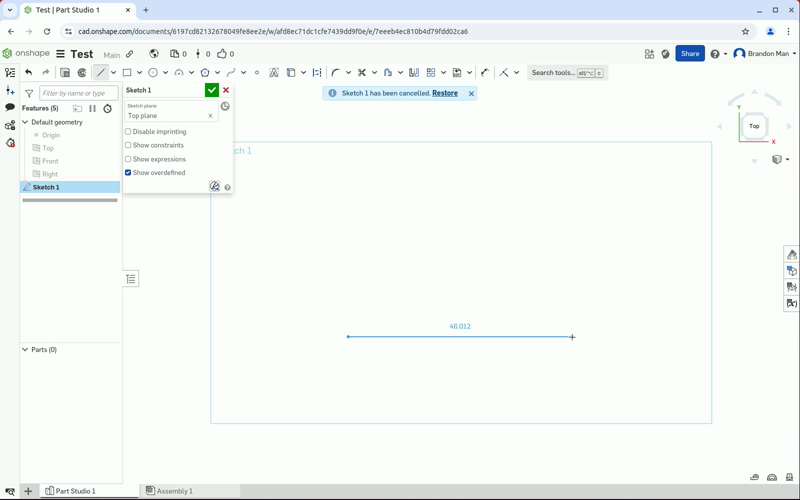
click(572, 336)
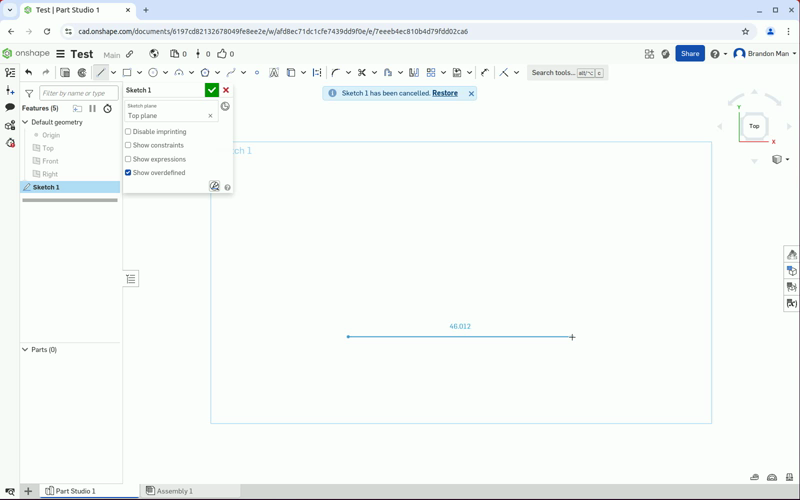
key_up(shift)
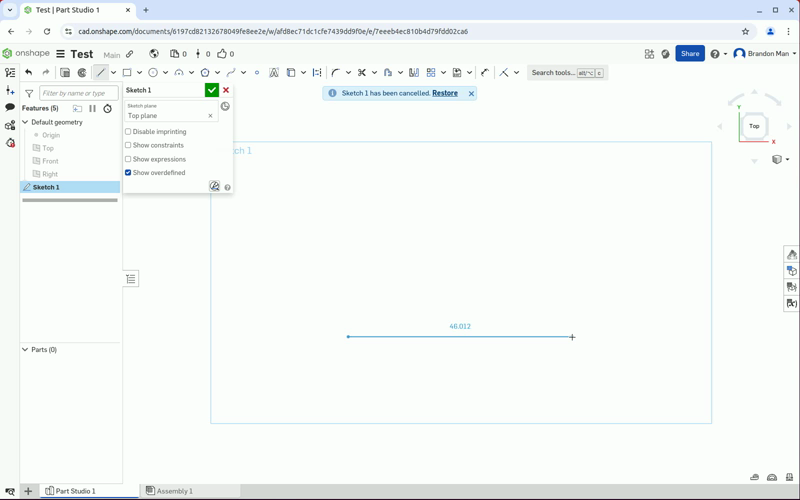
key_down(shift)
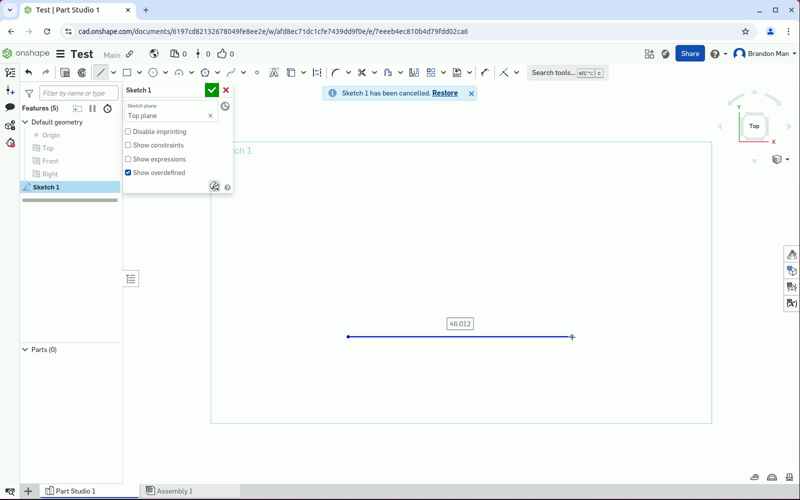
mouse_move(572, 228)
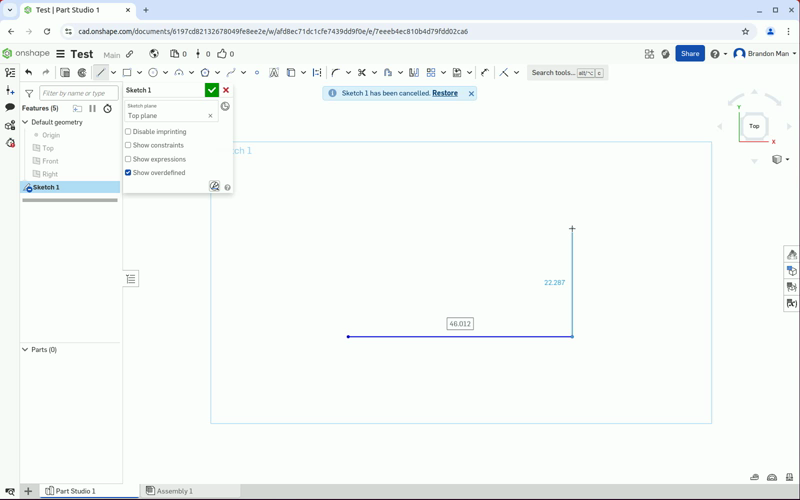
click(572, 228)
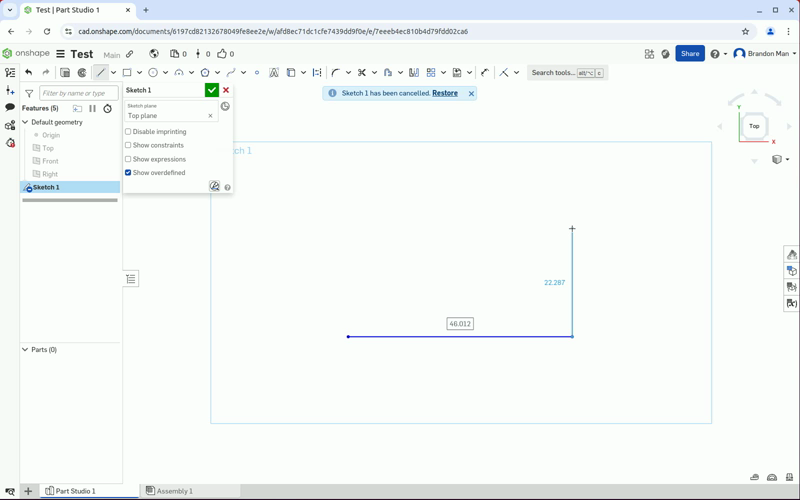
key_up(shift)
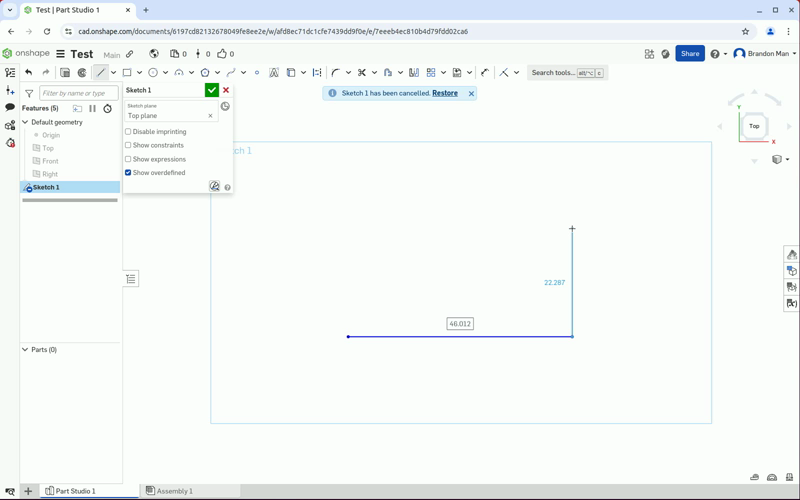
key_down(shift)
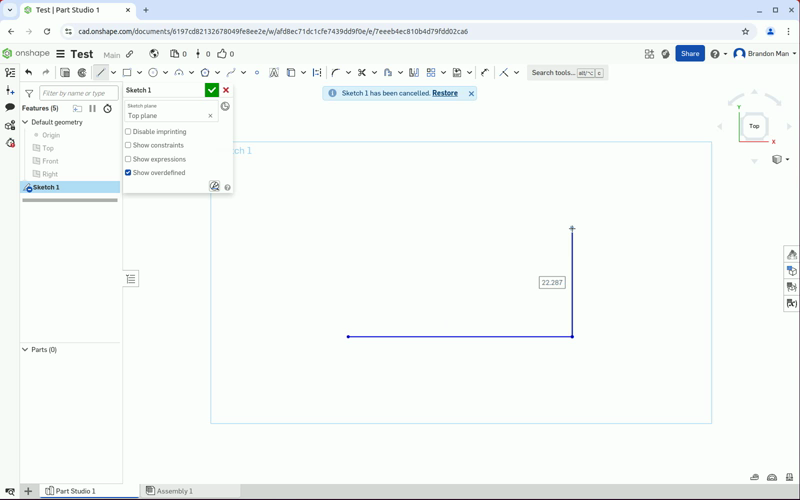
mouse_move(348, 228)
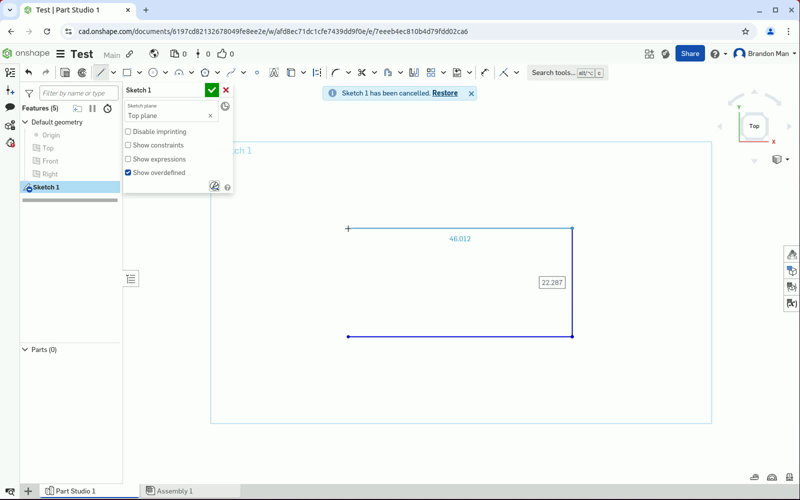
click(348, 228)
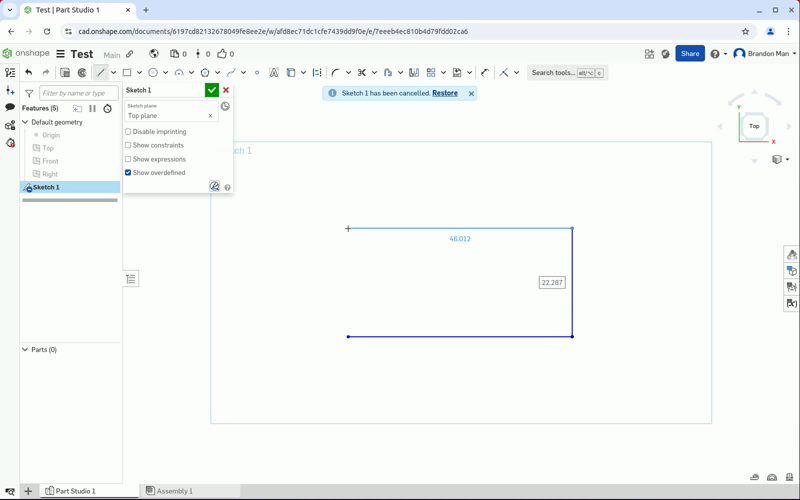
key_up(shift)
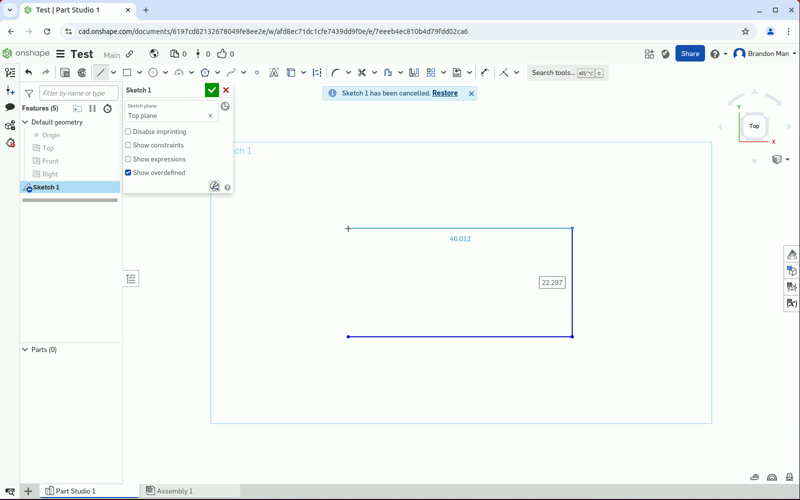
key_down(shift)
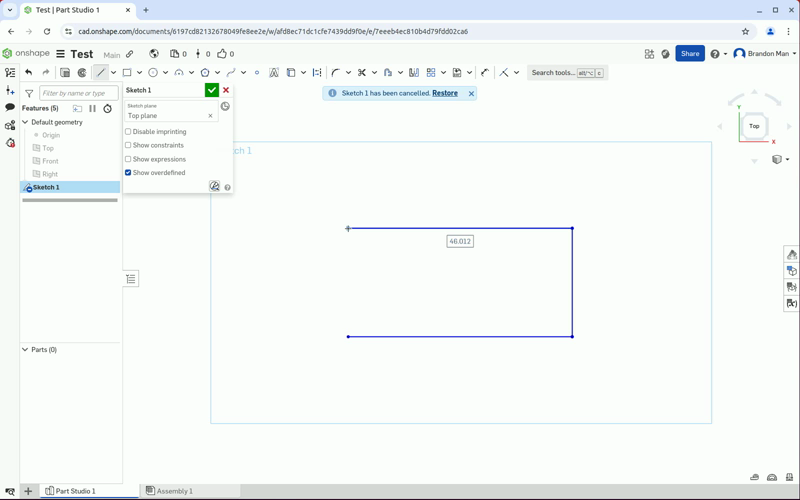
mouse_move(348, 336)
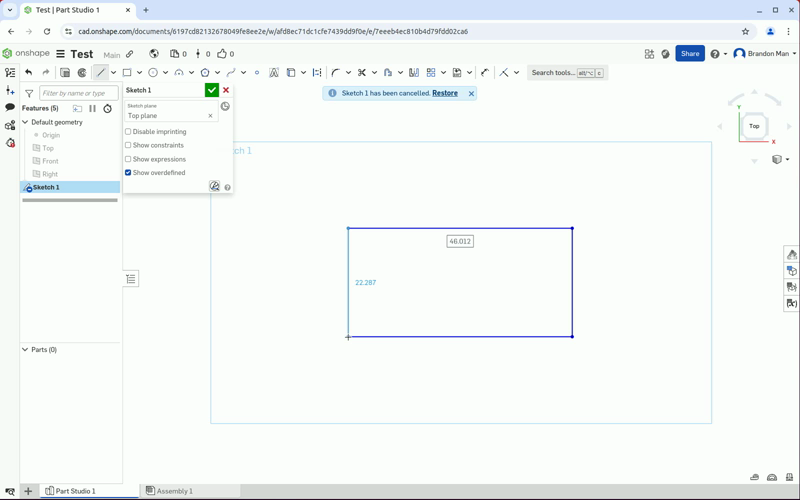
key_up(shift)
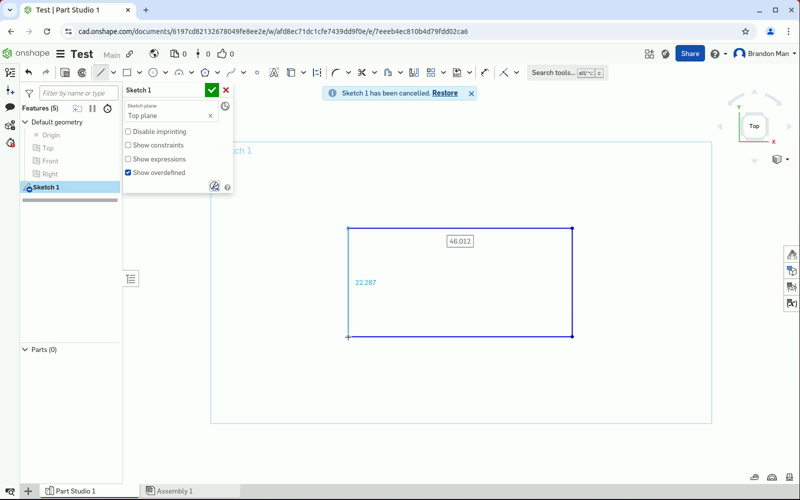
click(348, 336)
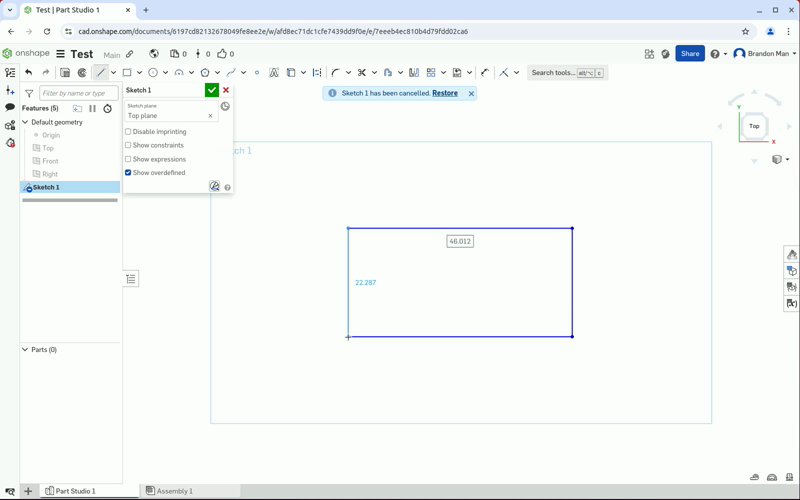
key(esc)
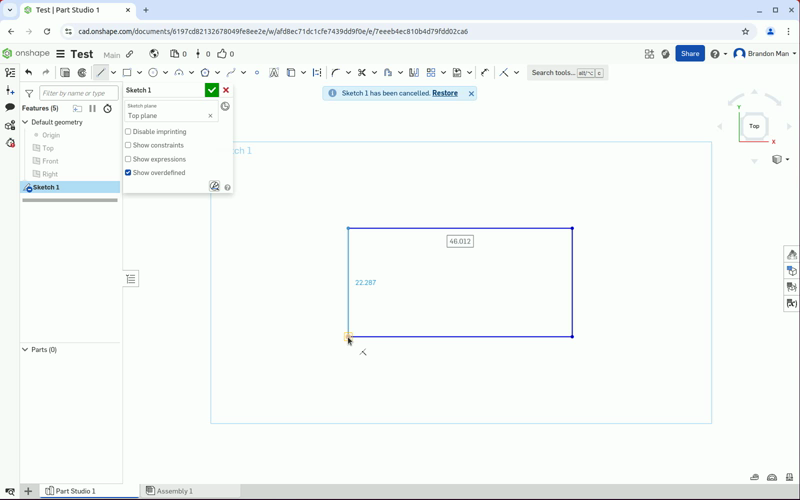
mouse_move(517, 296)
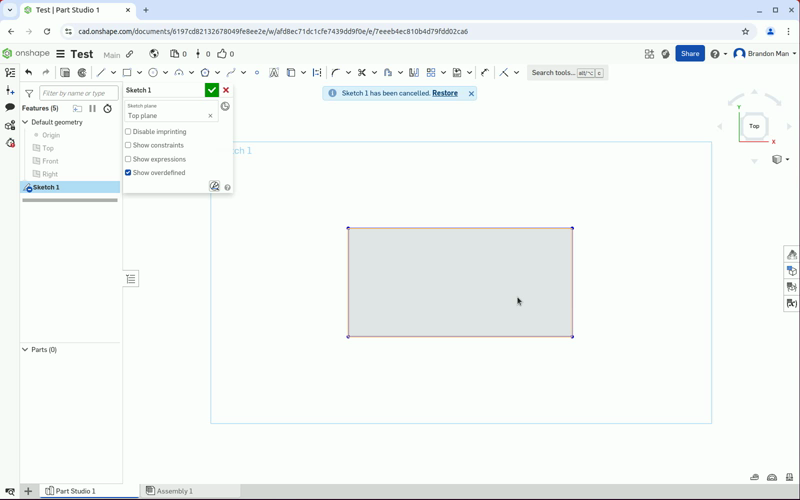
click(517, 296)
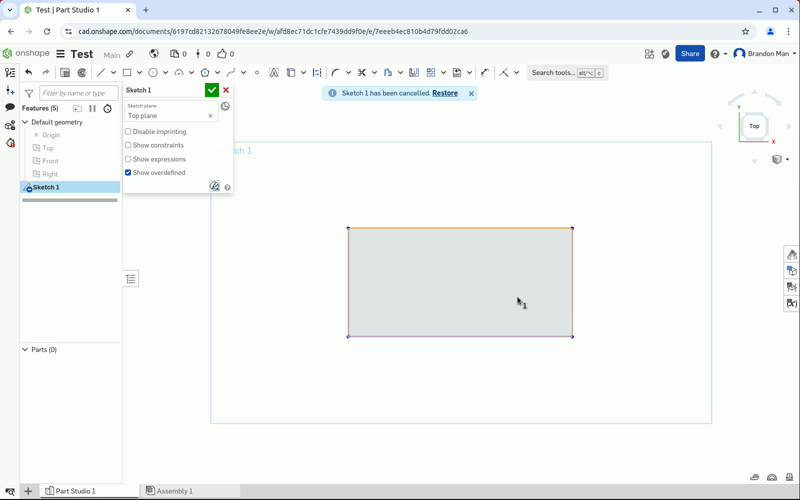
mouse_move(73, 352)
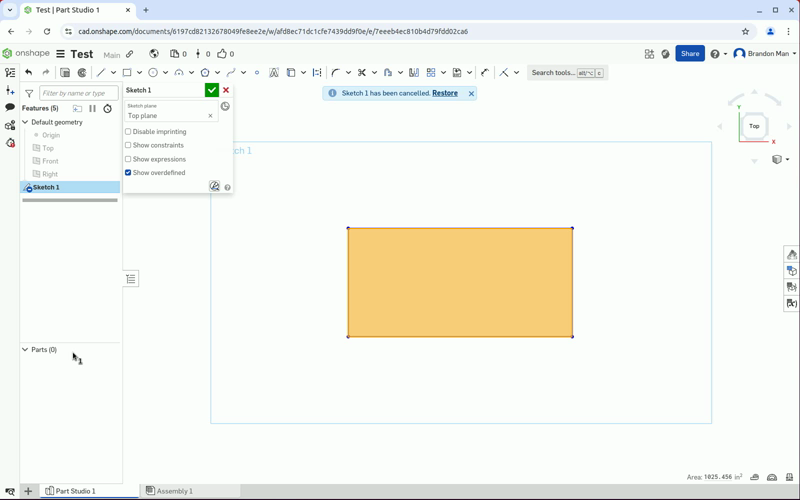
key(shift+y)
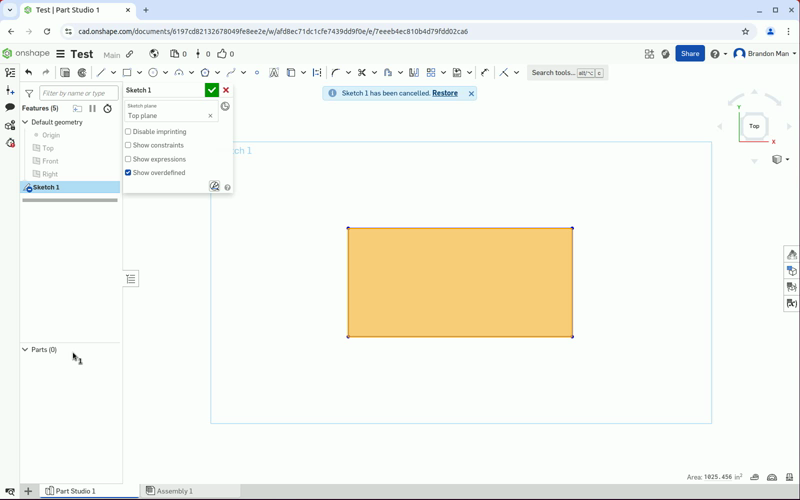
key(shift+e)
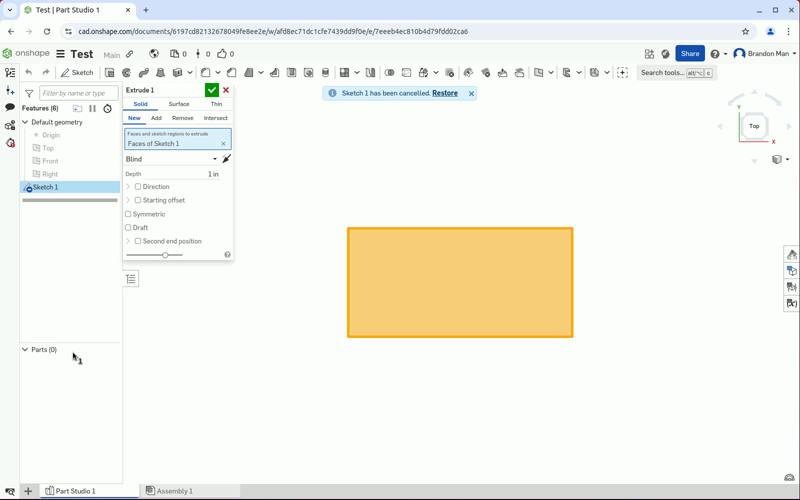
mouse_move(143, 106)
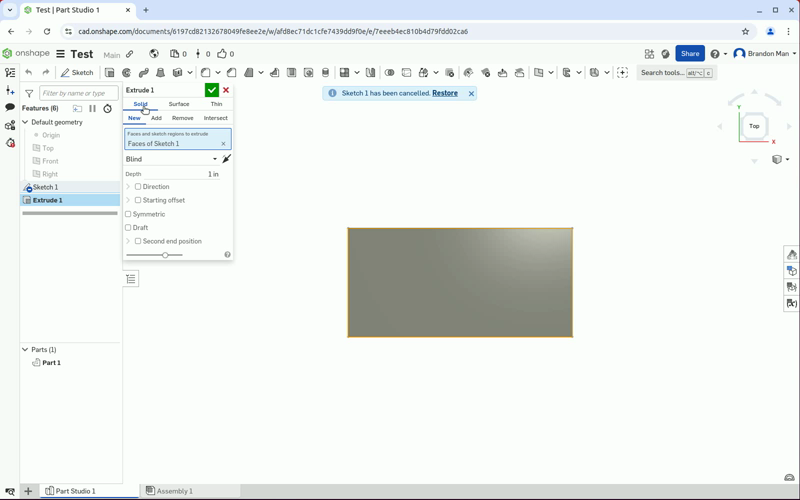
click(143, 106)
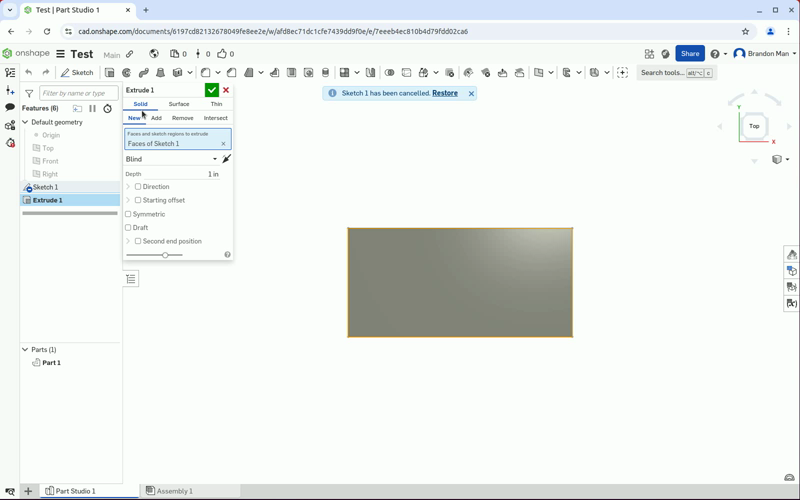
mouse_move(137, 120)
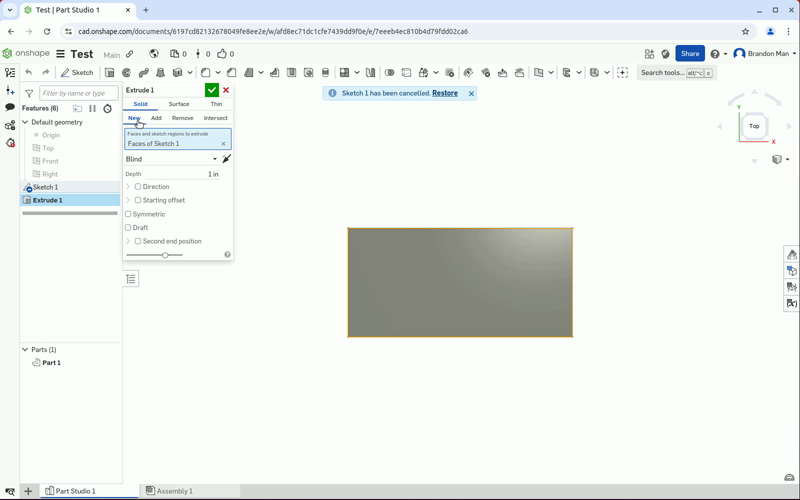
click(137, 120)
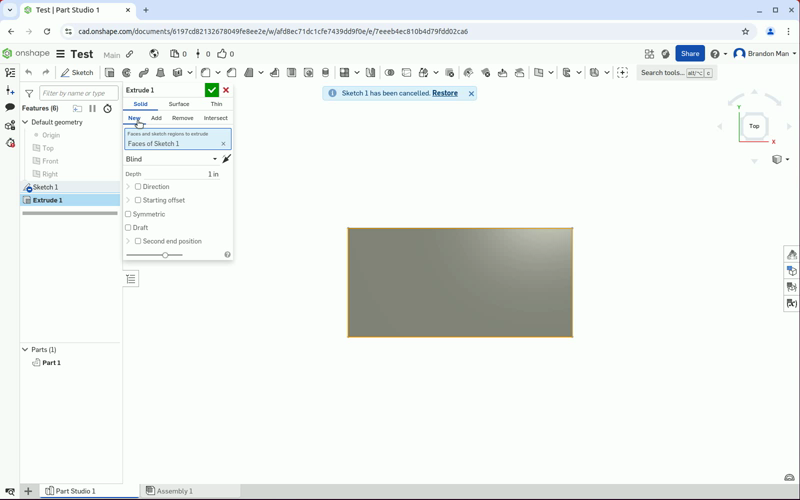
key(tab, 4)
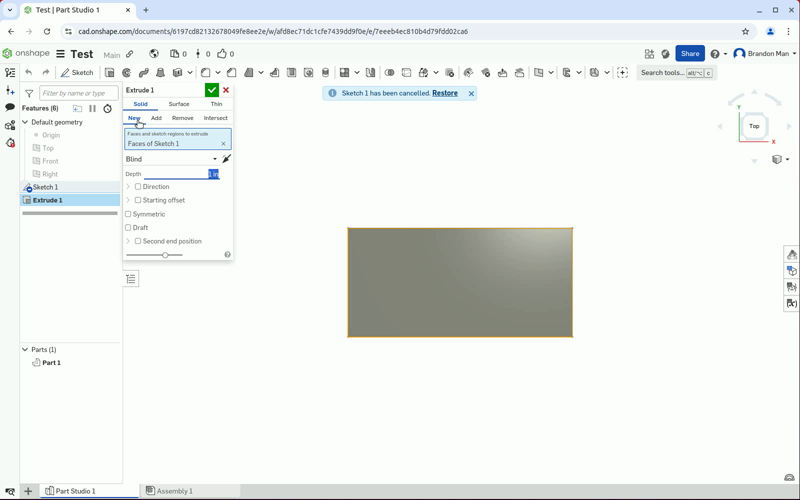
text(8.425)
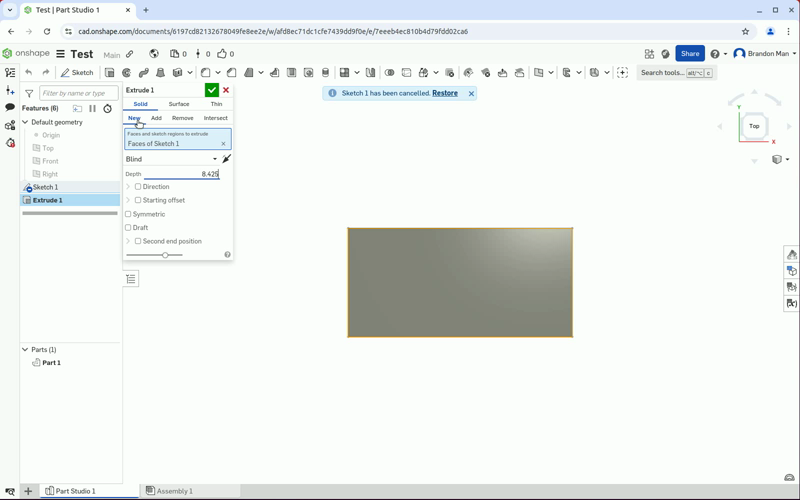
key(enter)
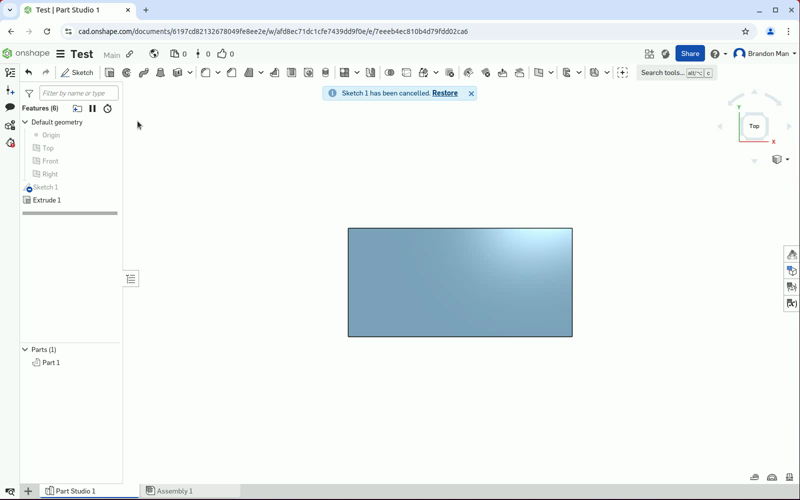
key(shift+h)
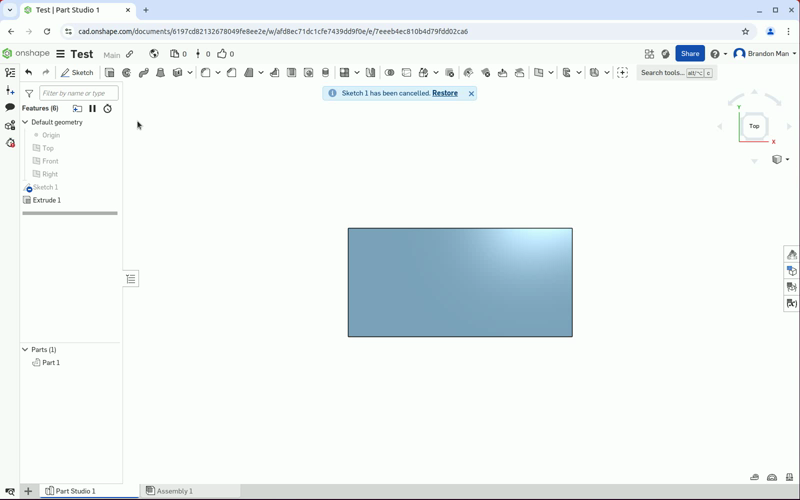
key(shift+h)
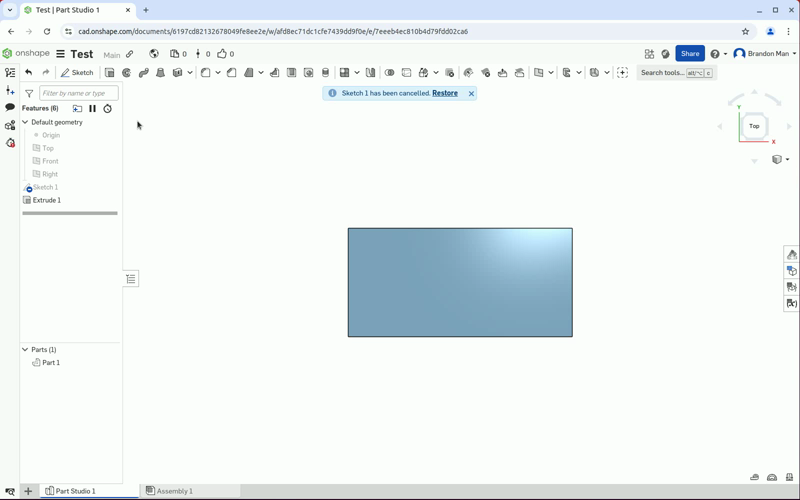
mouse_move(73, 189)
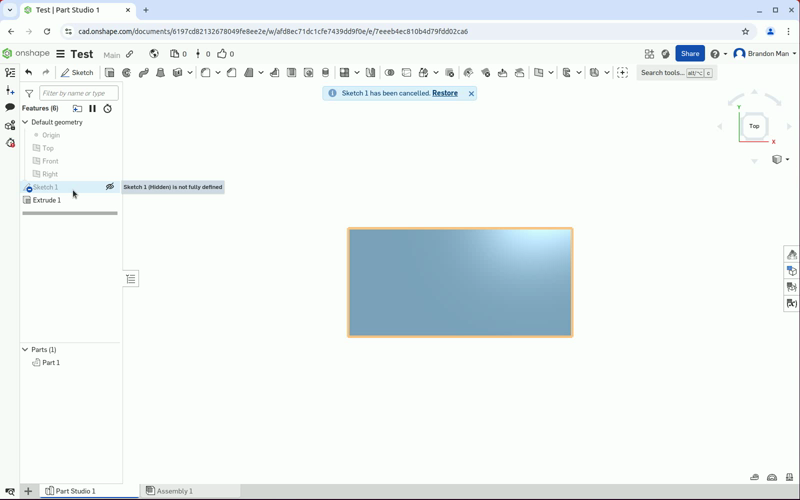
click(73, 189)
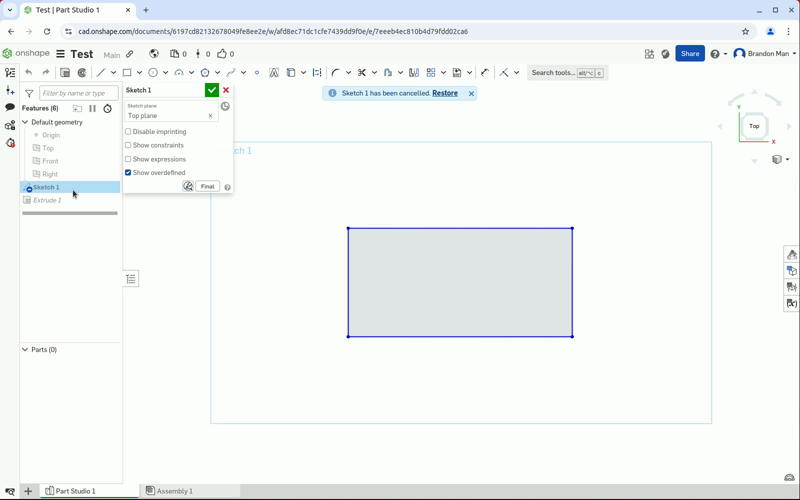
mouse_move(229, 92)
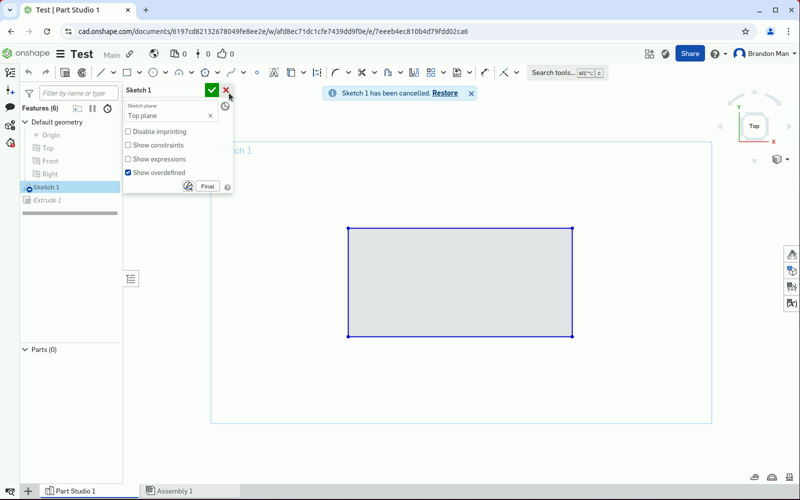
click(229, 92)
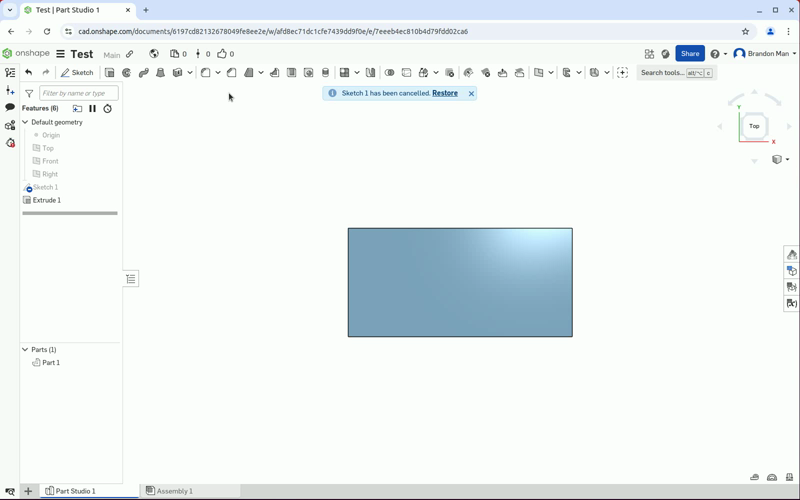
mouse_move(541, 75)
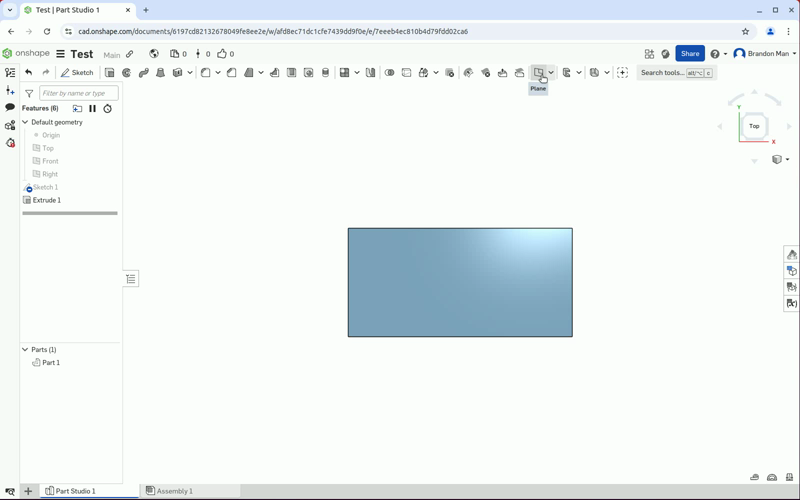
click(541, 75)
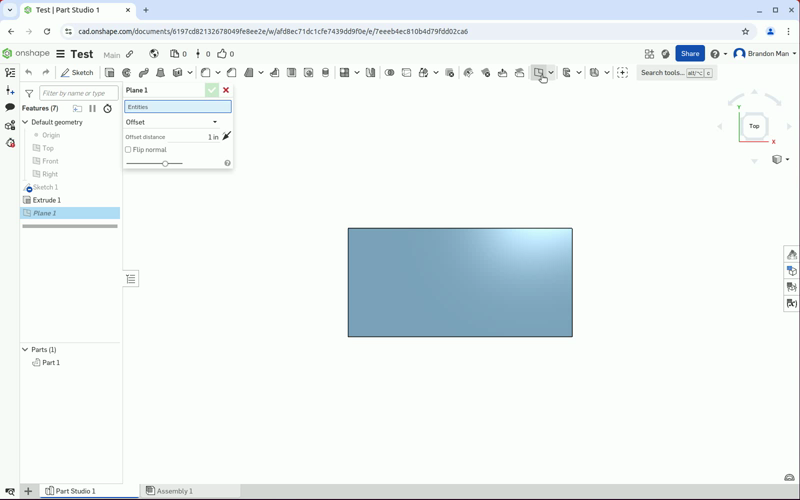
mouse_move(73, 150)
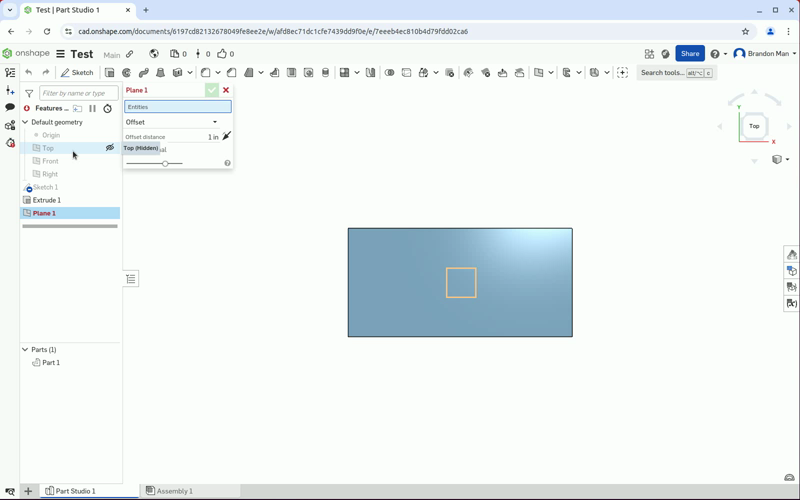
click(73, 150)
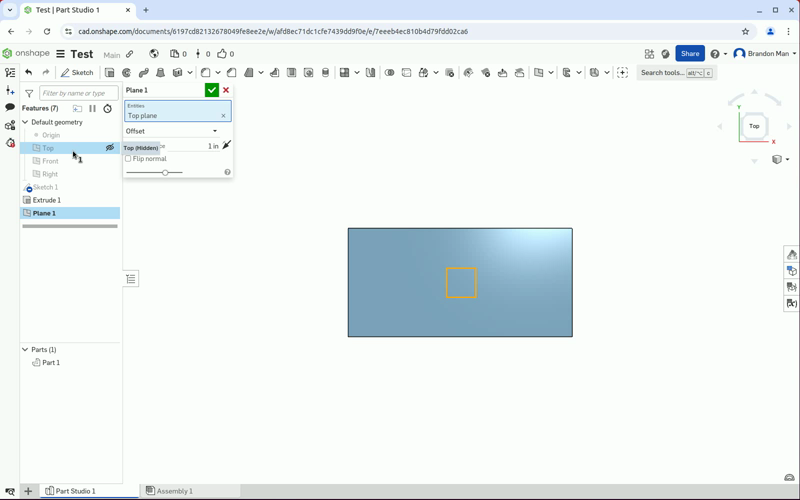
key(tab, 2)
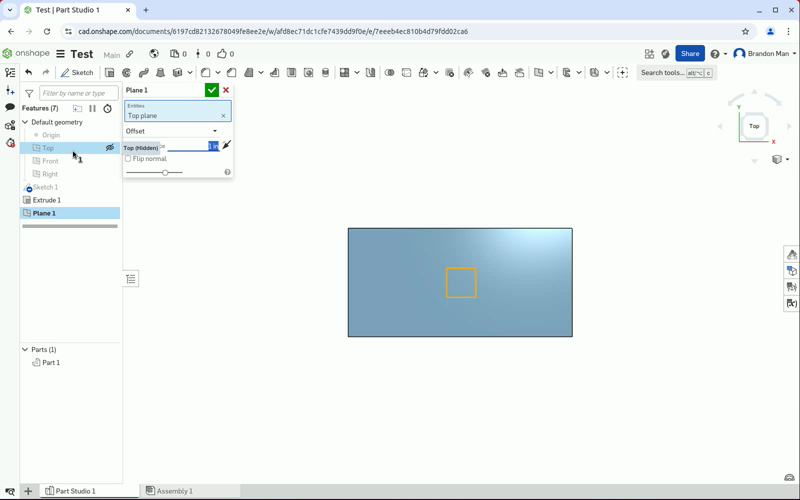
text(8.411)
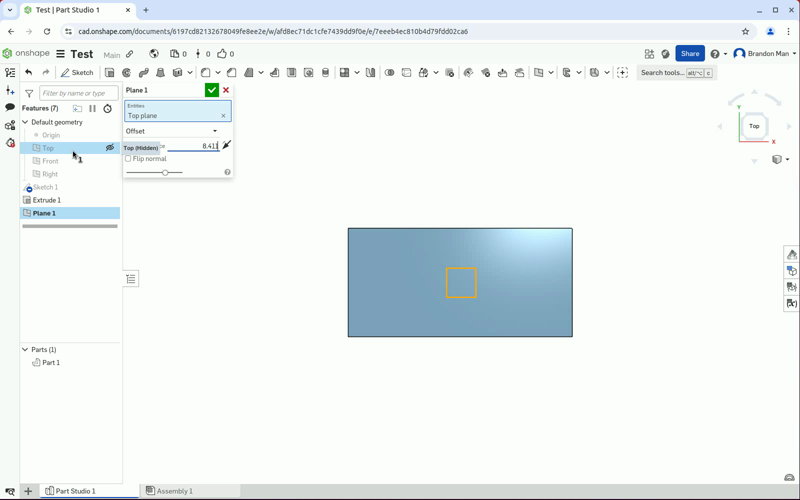
key(enter, 2)
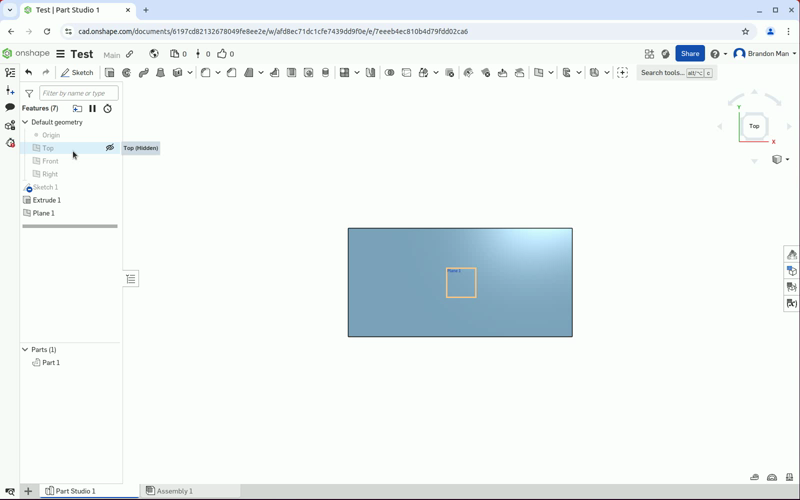
key(shift+s)
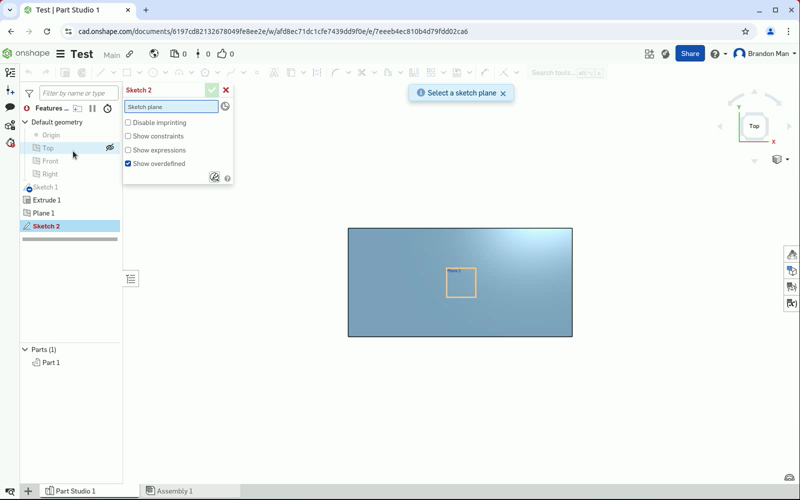
mouse_move(73, 215)
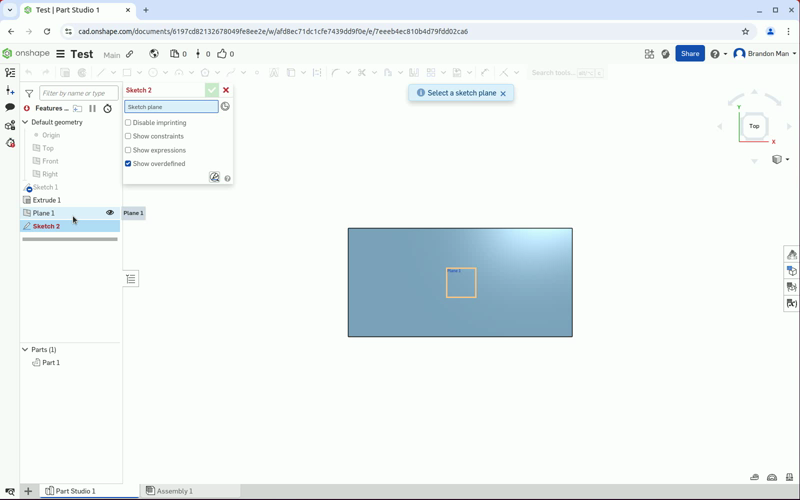
click(73, 215)
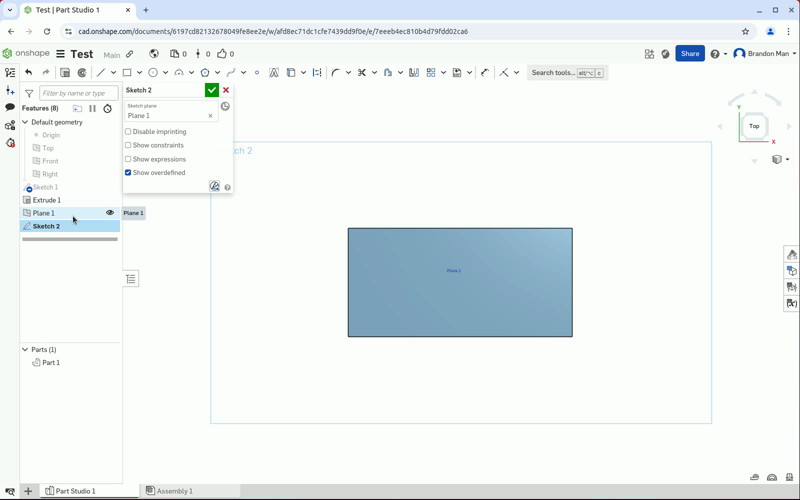
mouse_move(73, 352)
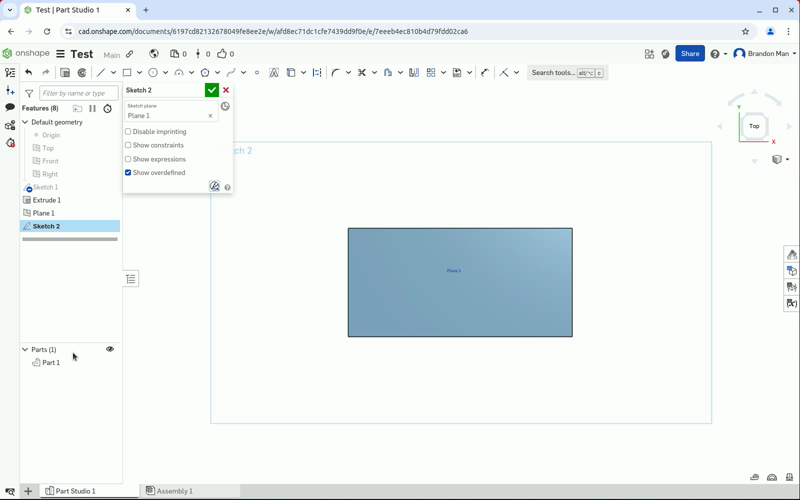
key(y)
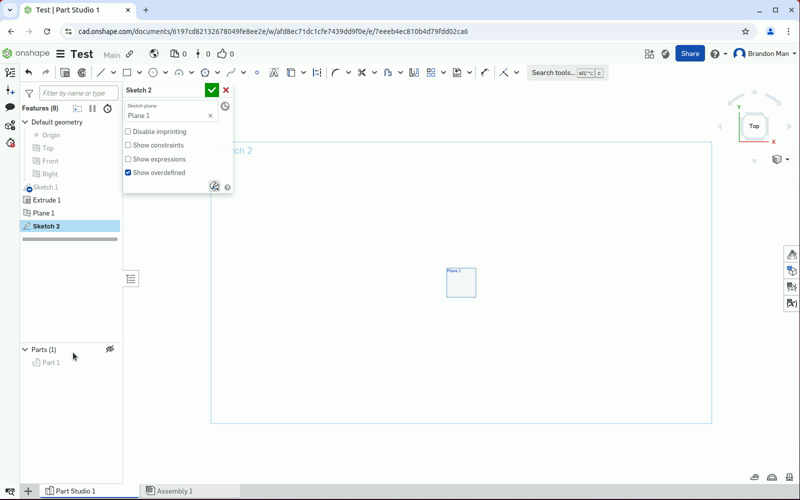
key(l)
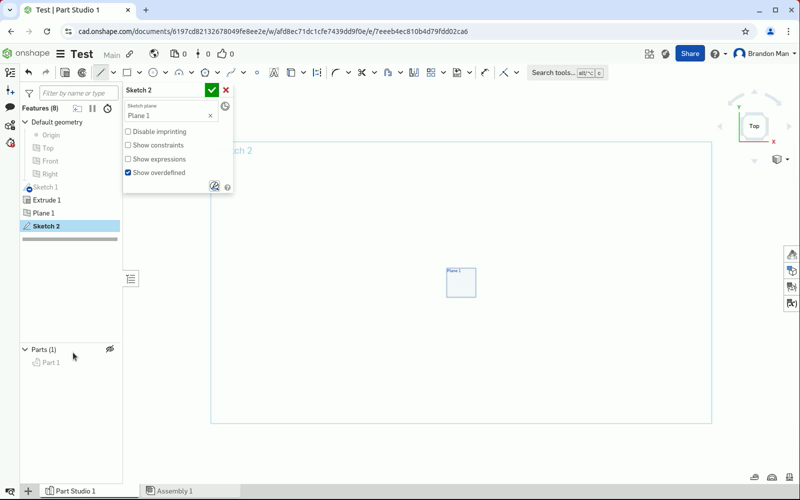
key_down(shift)
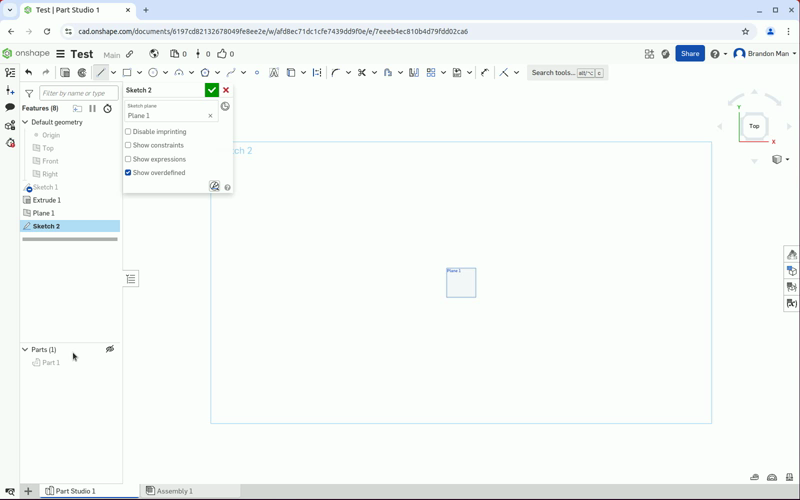
mouse_move(501, 324)
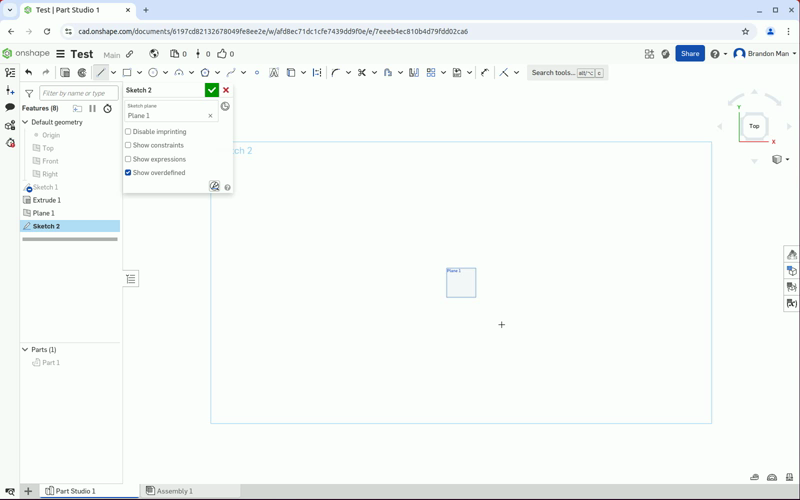
click(501, 324)
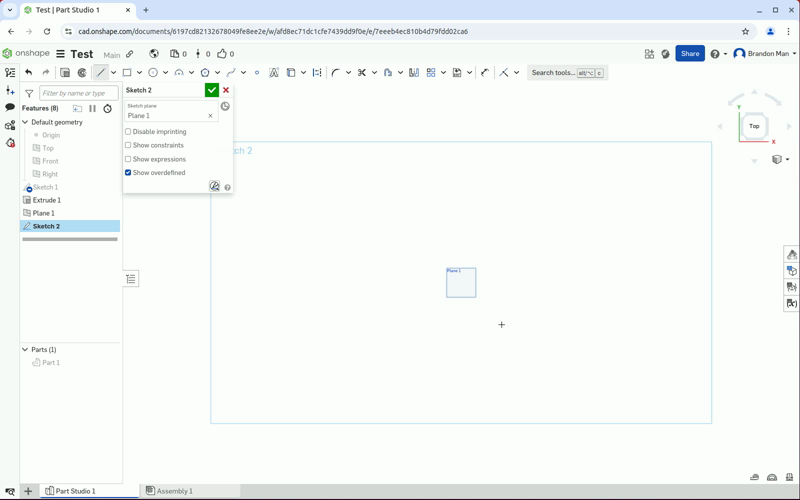
key_up(shift)
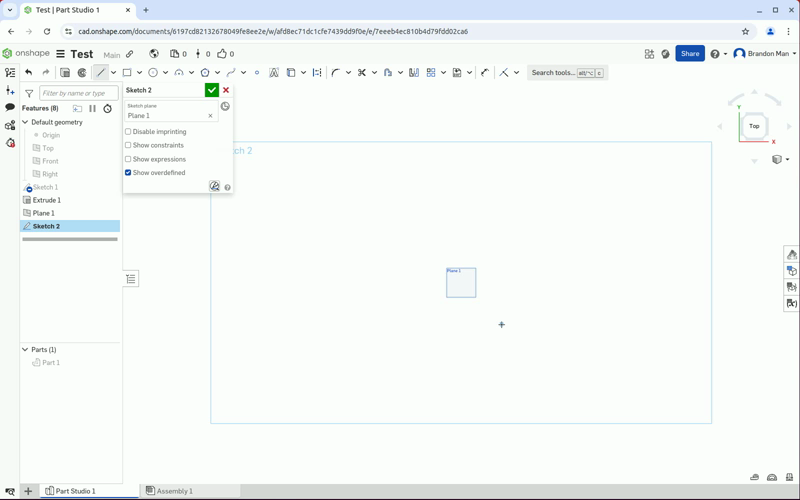
key_down(shift)
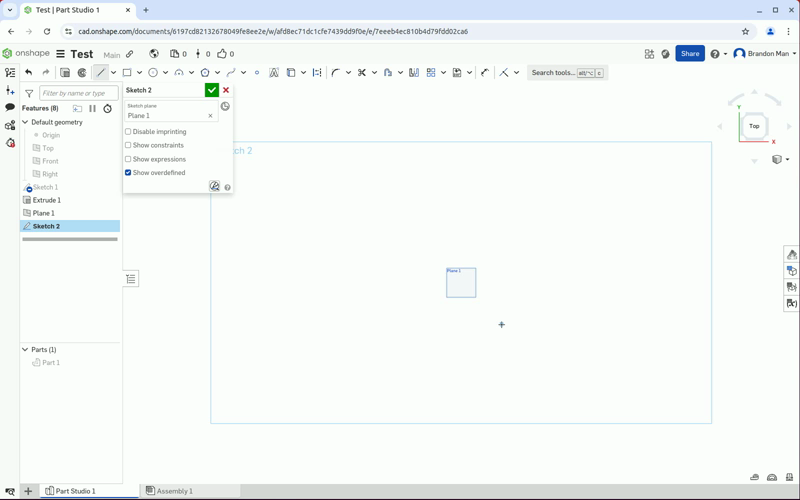
mouse_move(531, 324)
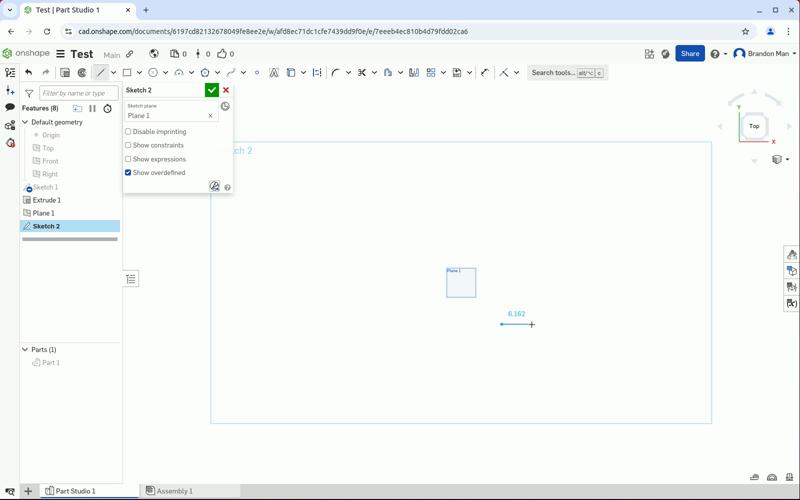
mouse_move(537, 324)
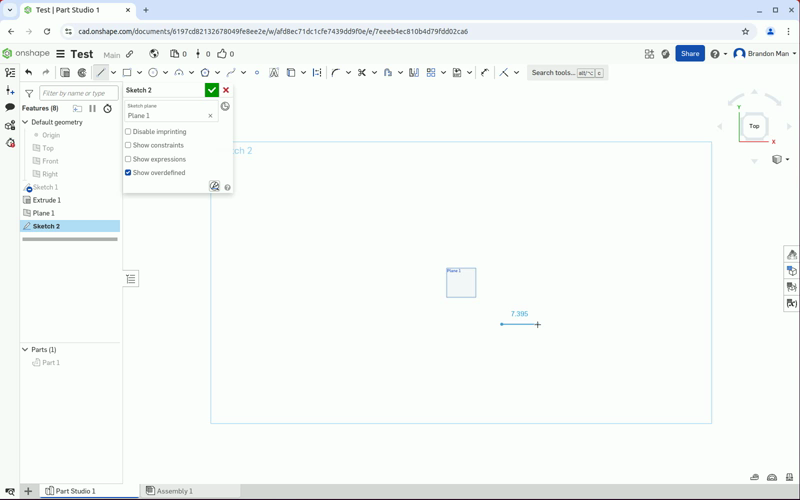
click(537, 324)
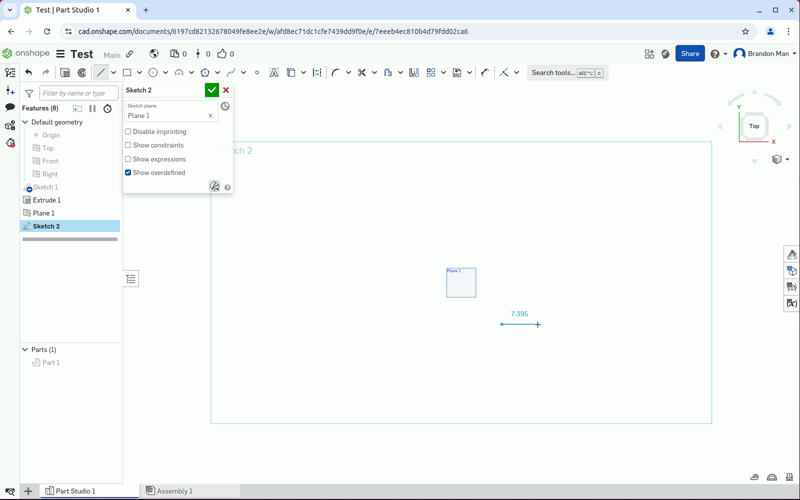
key_up(shift)
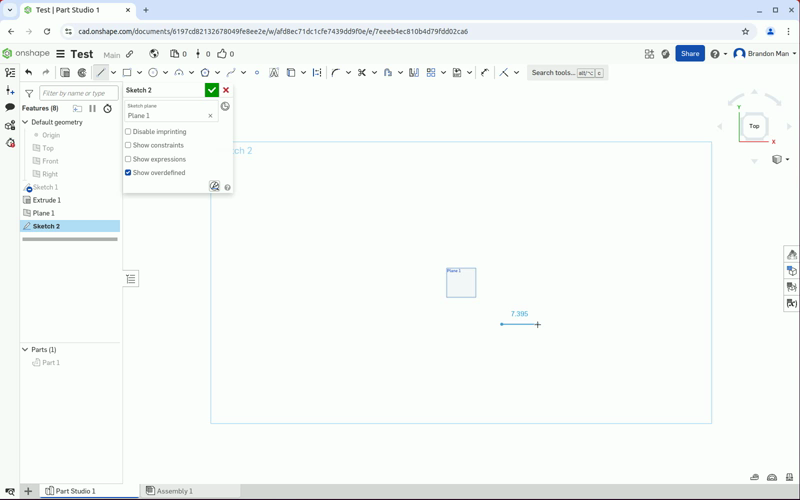
key_down(shift)
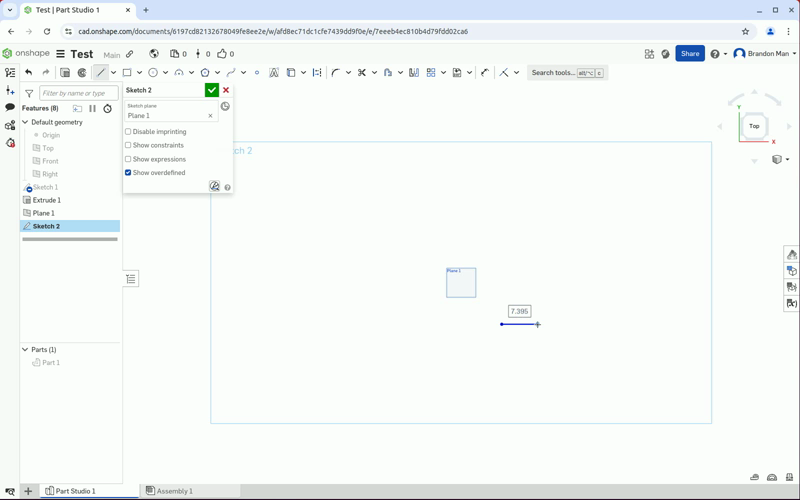
mouse_move(537, 242)
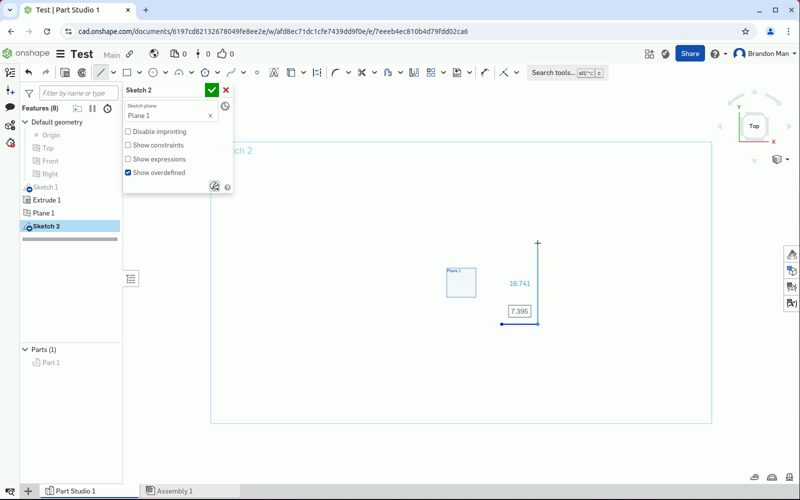
click(537, 242)
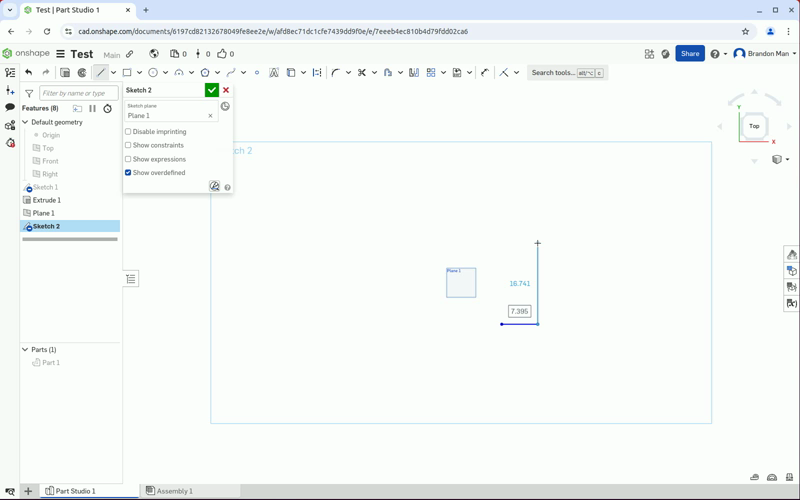
key_up(shift)
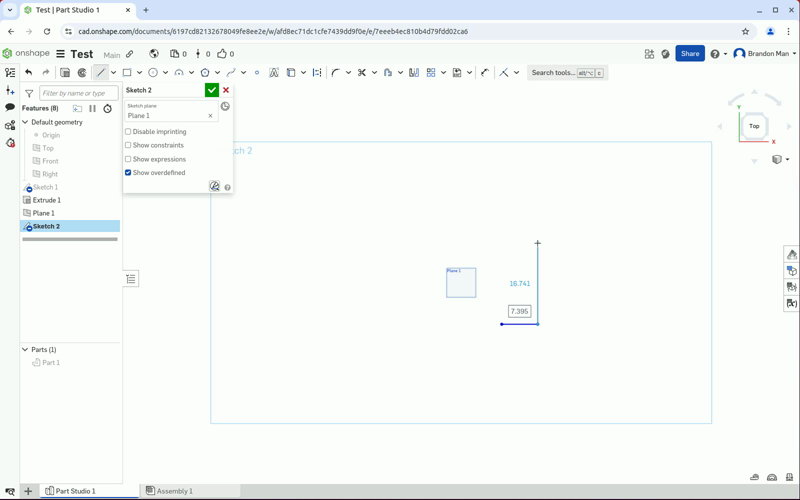
key_down(shift)
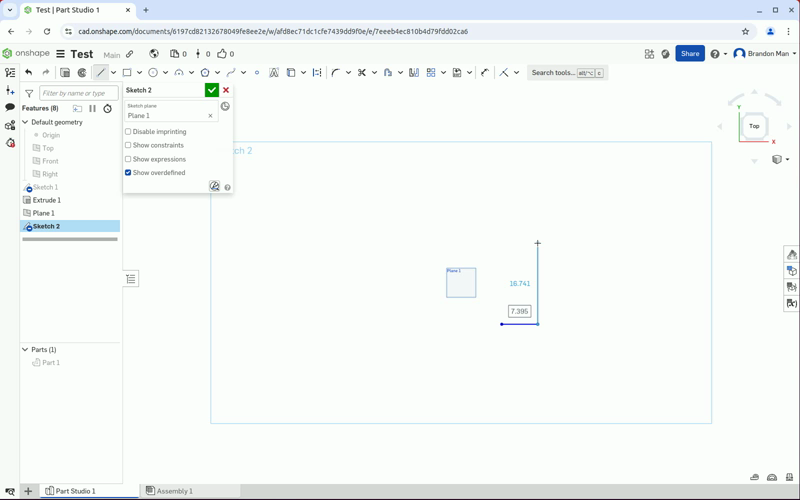
mouse_move(567, 242)
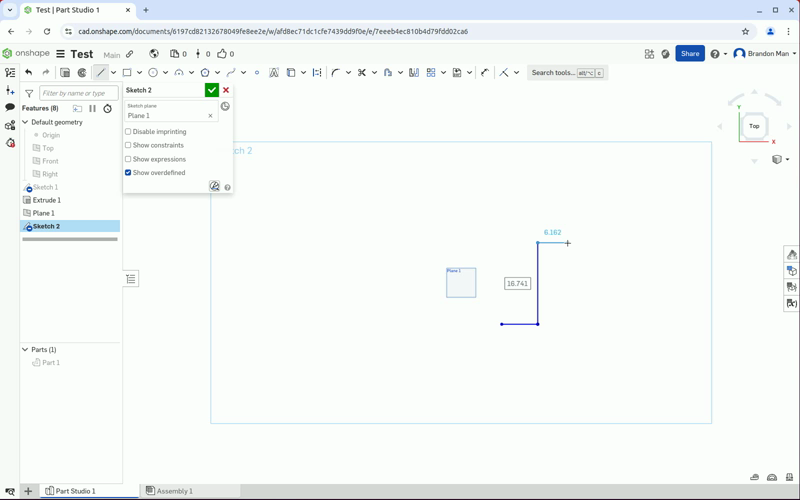
mouse_move(501, 242)
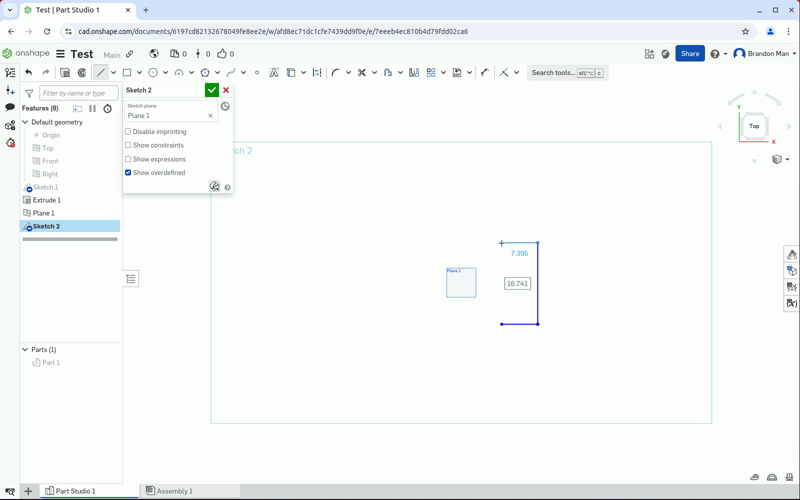
click(501, 242)
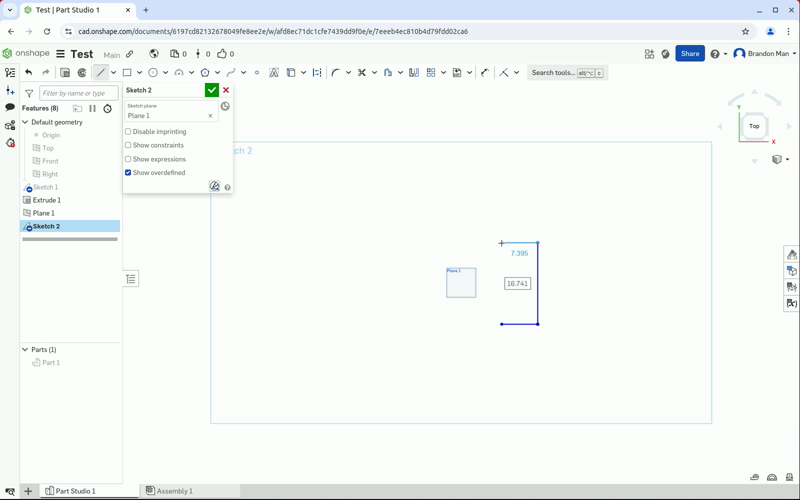
key_up(shift)
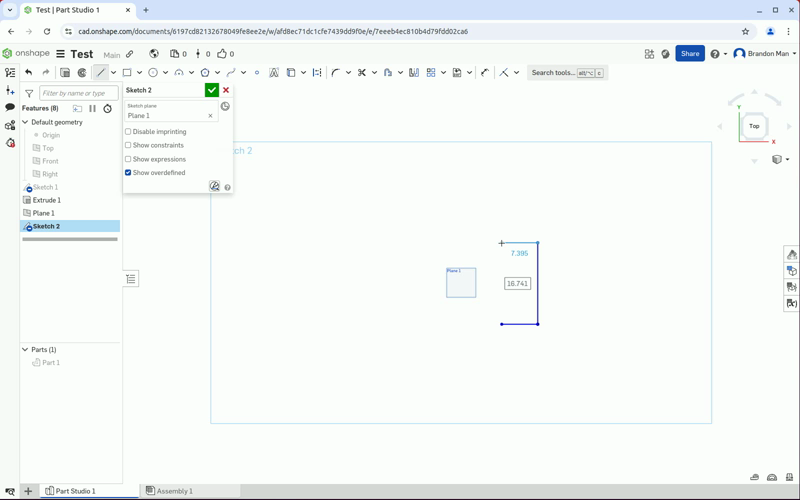
key_down(shift)
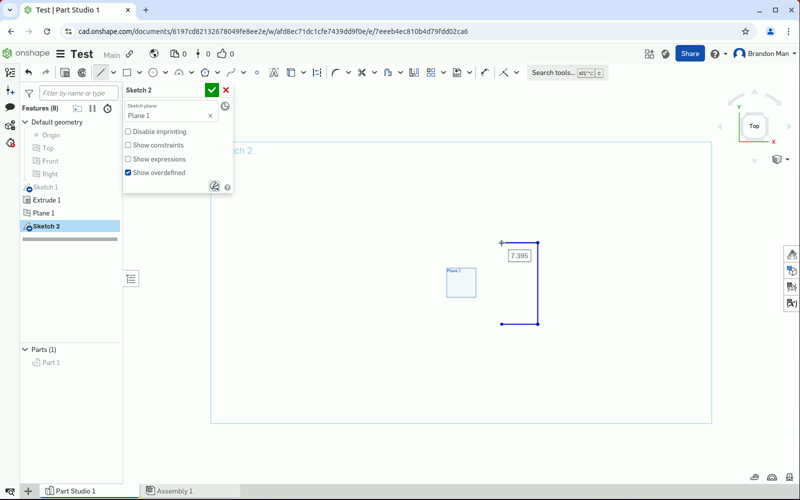
mouse_move(501, 324)
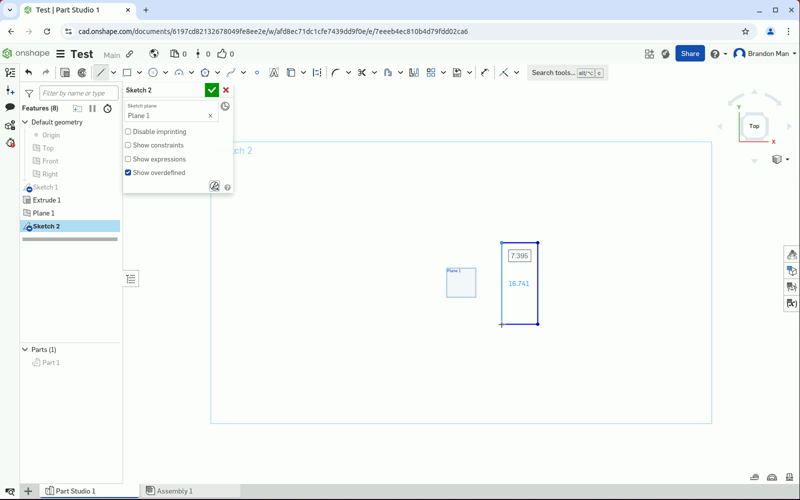
key_up(shift)
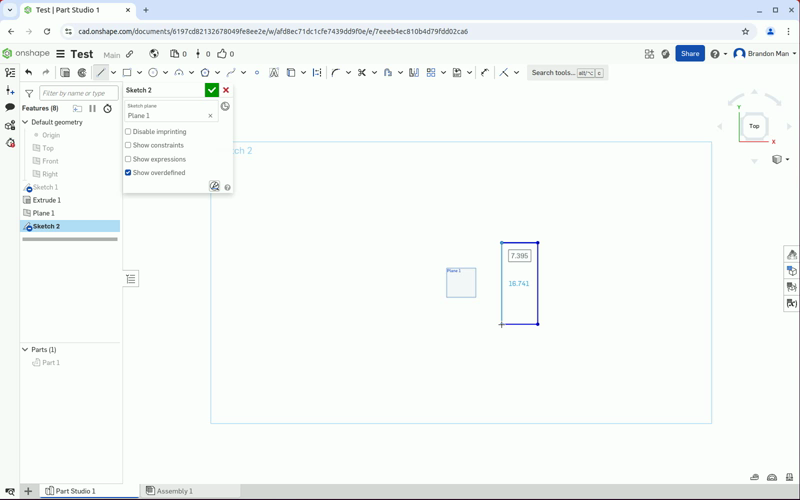
click(501, 324)
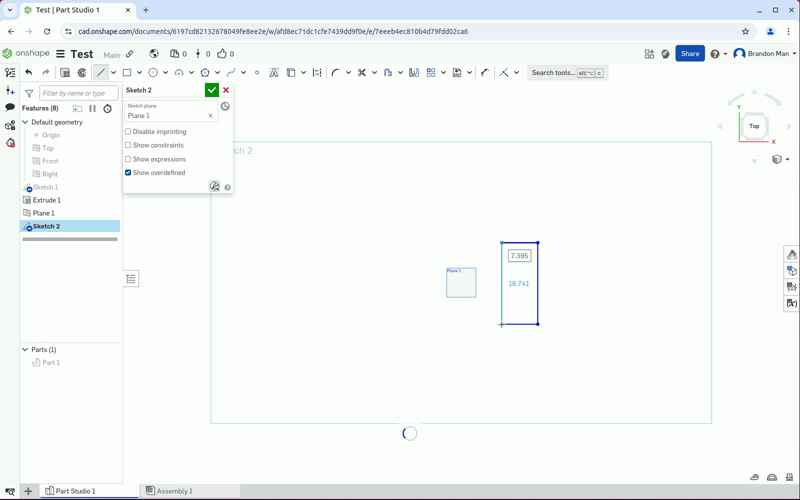
key(esc)
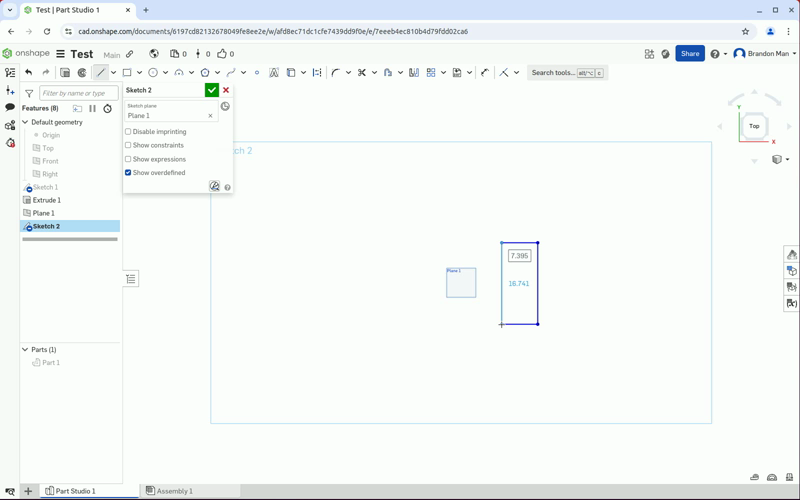
mouse_move(531, 263)
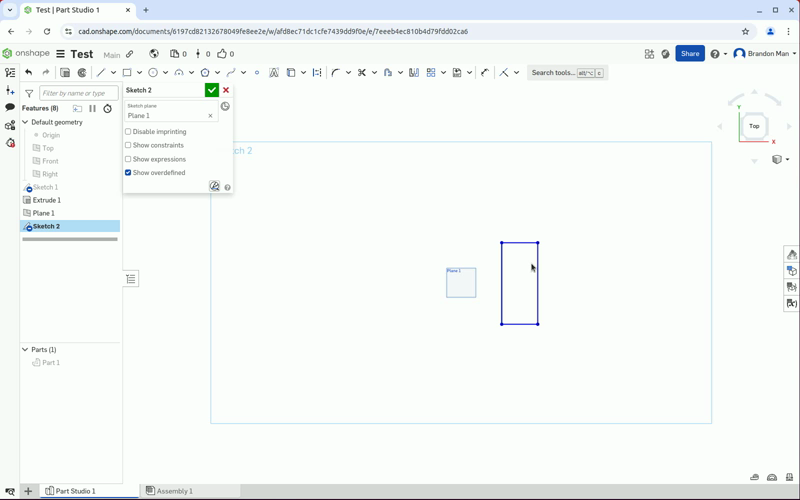
click(531, 263)
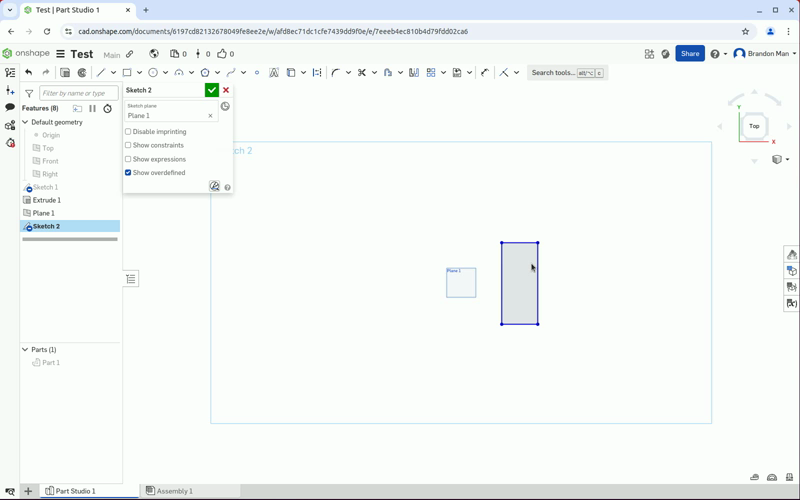
mouse_move(73, 352)
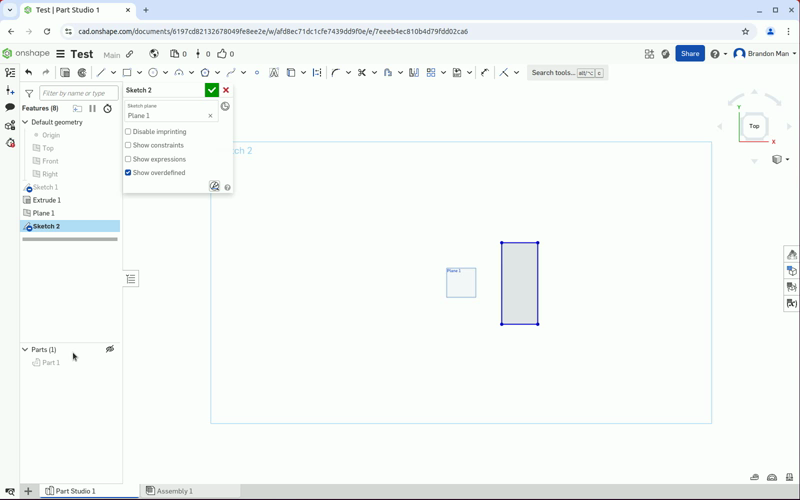
key(shift+y)
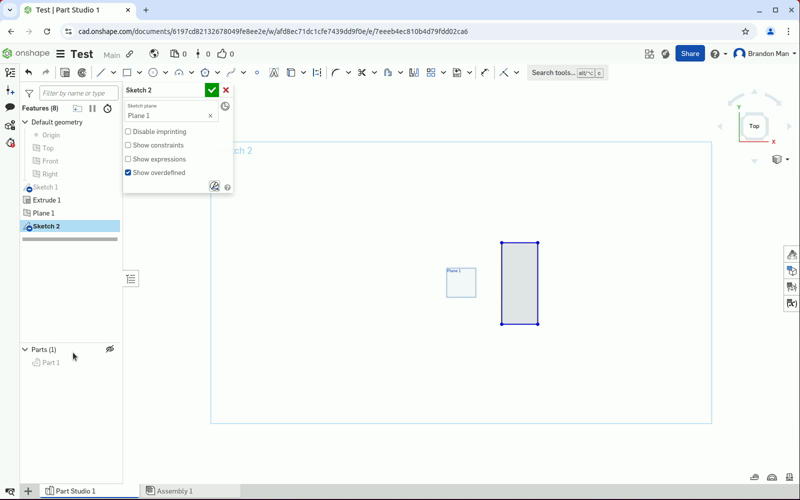
key(shift+e)
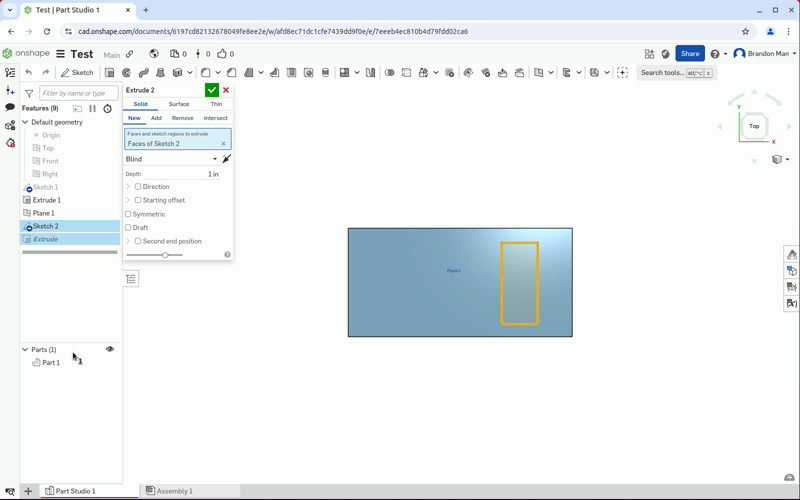
mouse_move(143, 106)
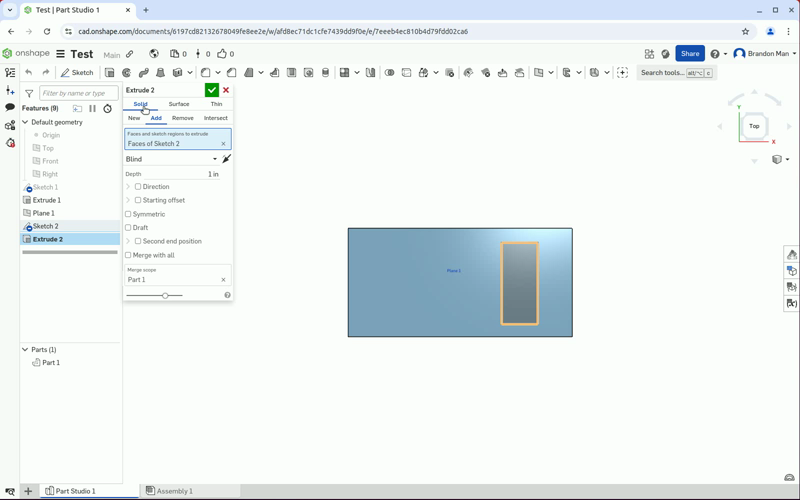
click(143, 106)
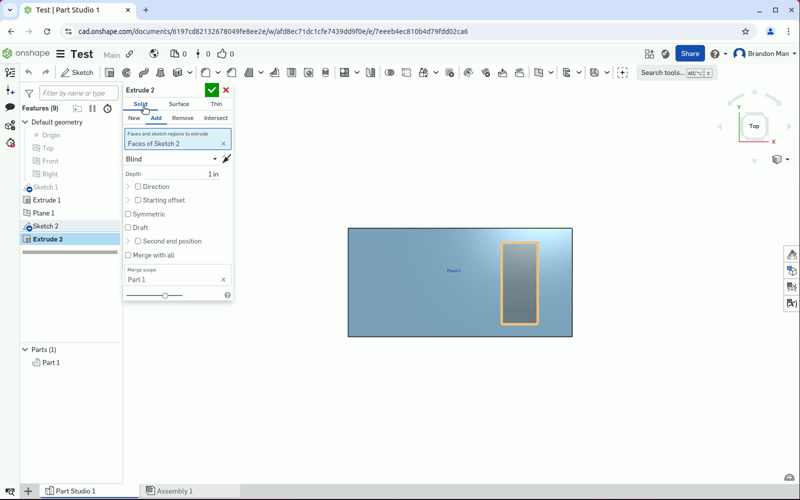
mouse_move(186, 120)
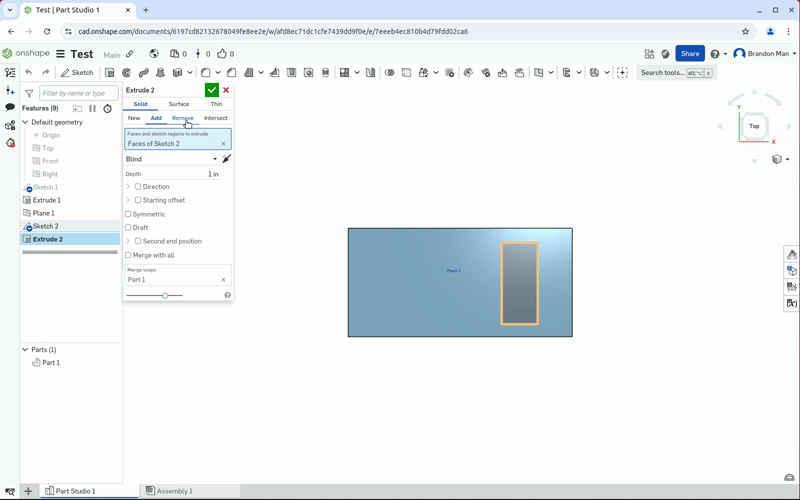
click(186, 120)
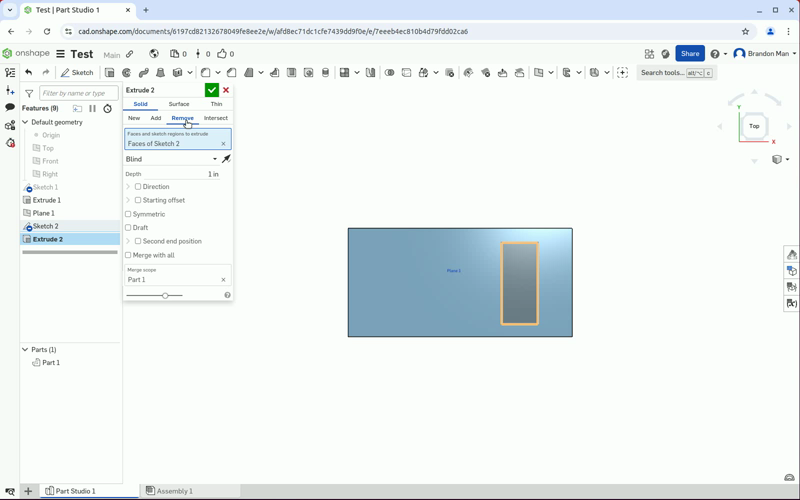
key(tab, 4)
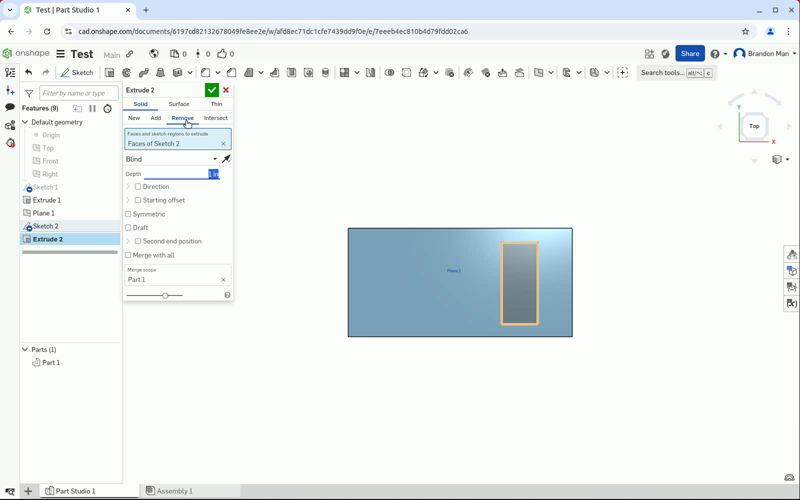
text(30.811)
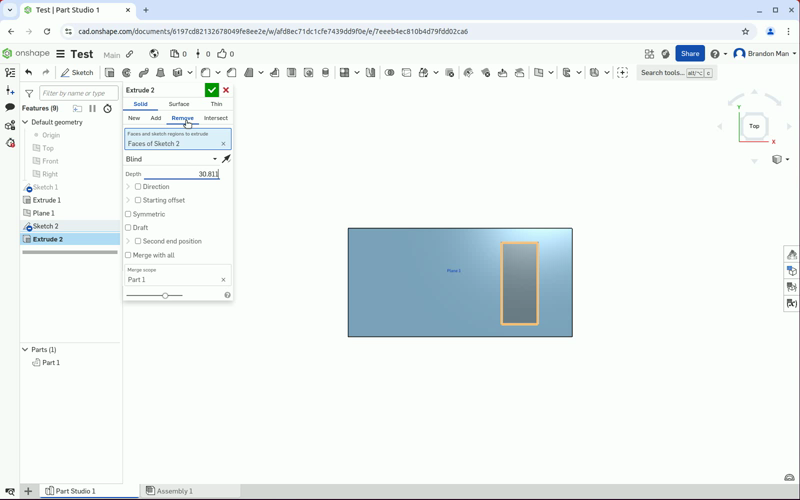
key(tab, 6)
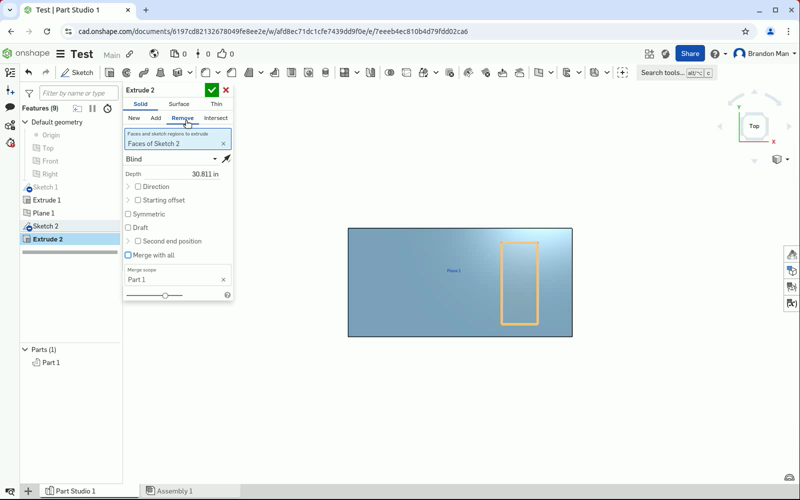
key(space)
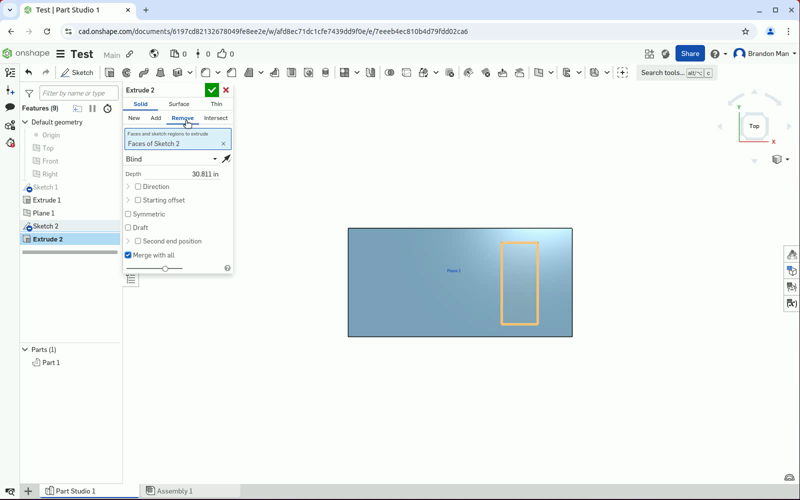
key(enter)
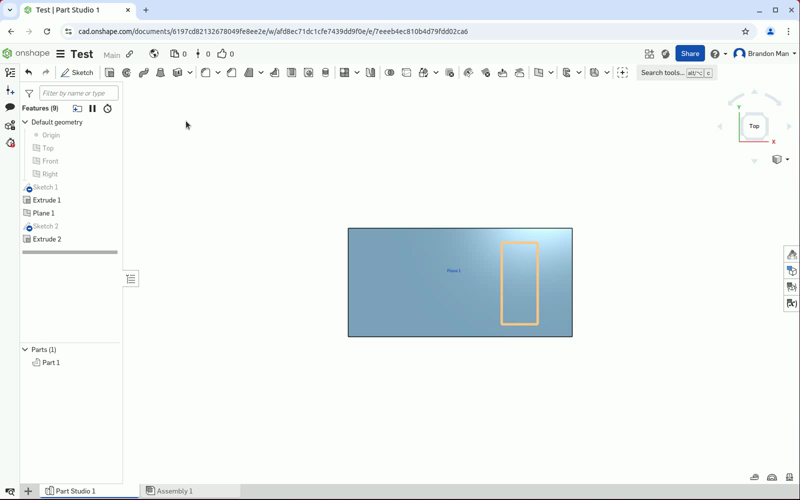
key(shift+h)
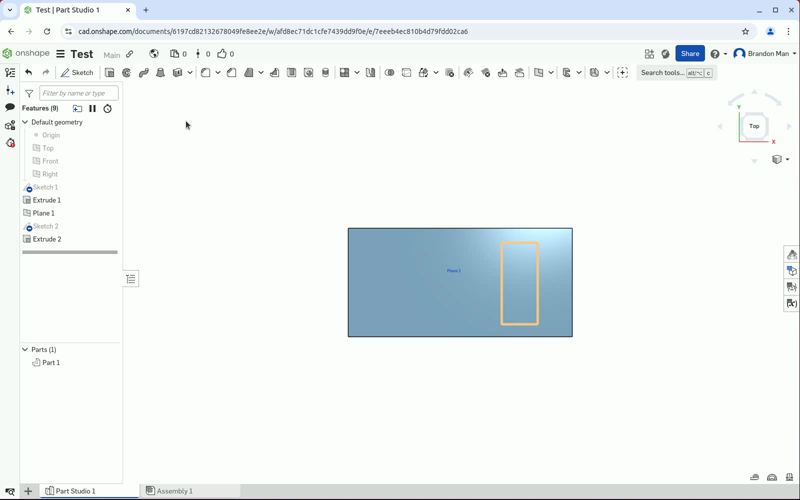
key(shift+h)
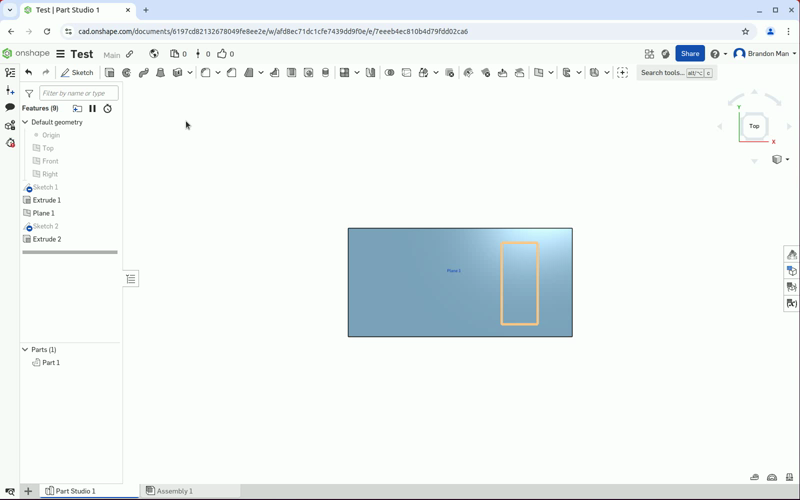
key(shift+7)
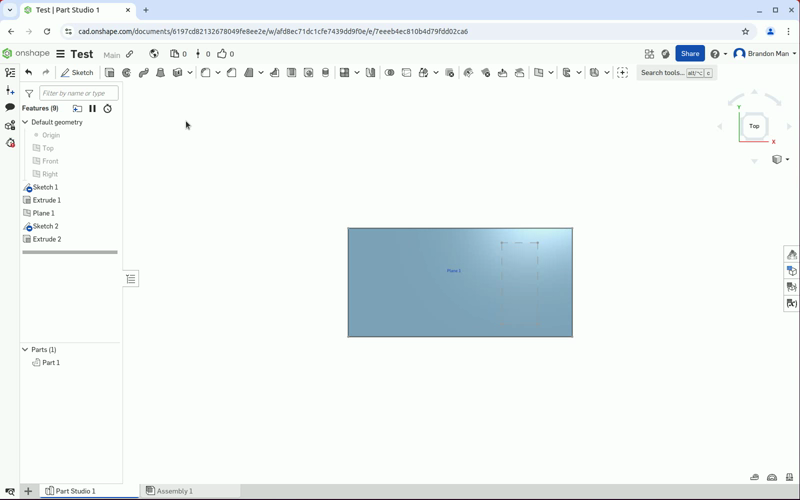
key(up, 3)
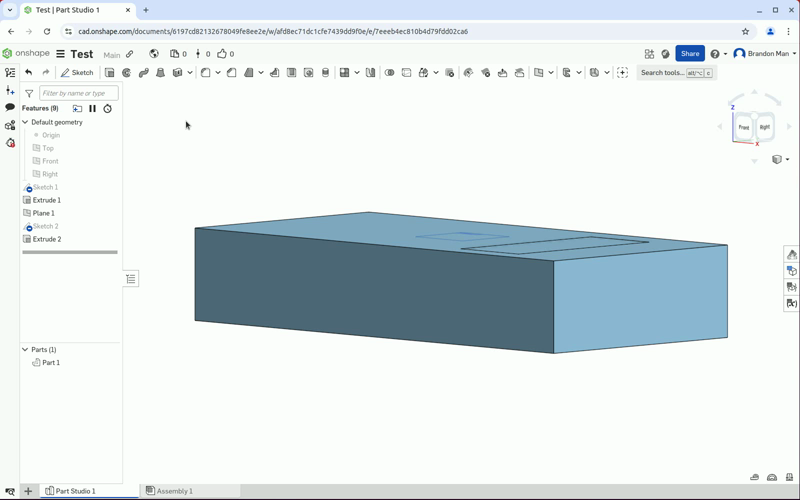
key(left, 3)
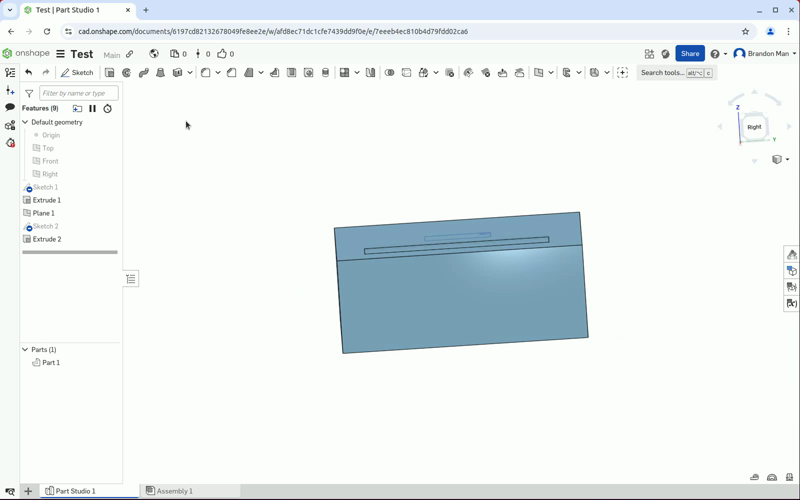
key(right, 3)
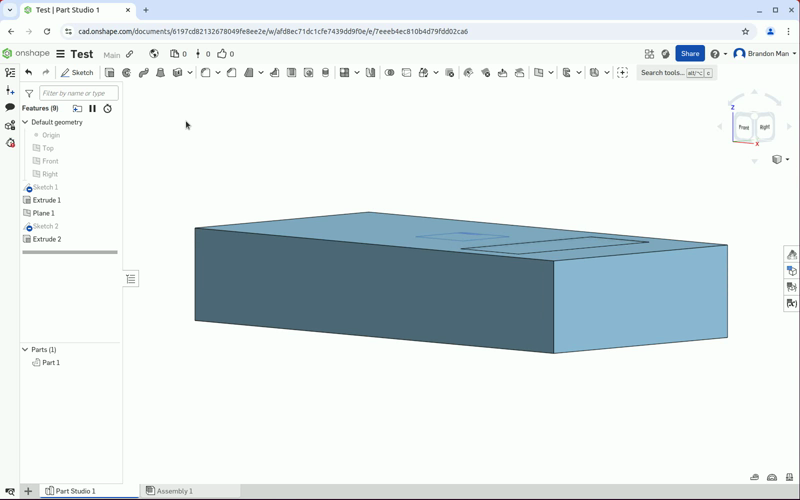
key(down, 3)
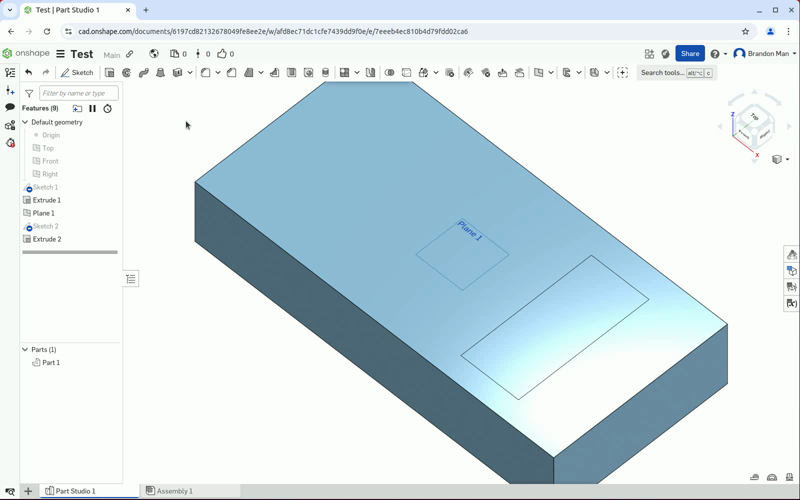
mouse_move(73, 189)
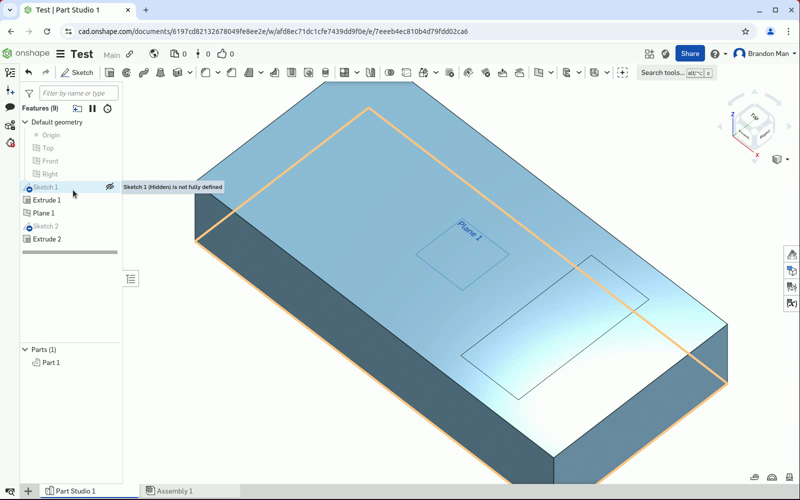
click(73, 189)